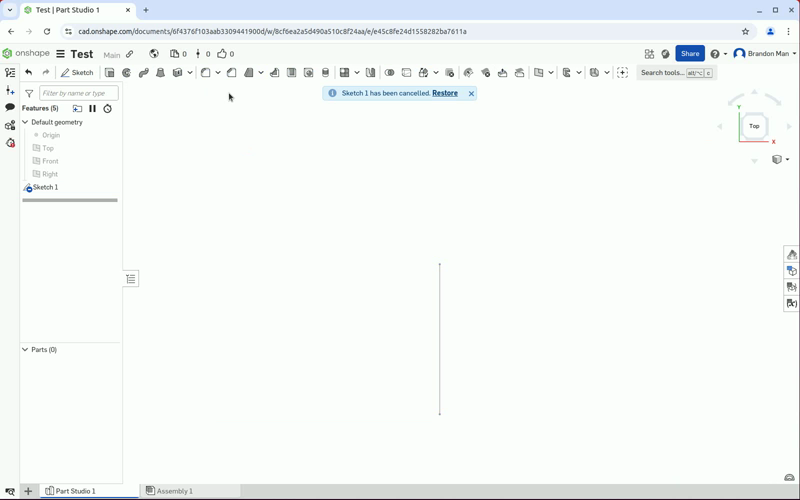
key(shift+h)
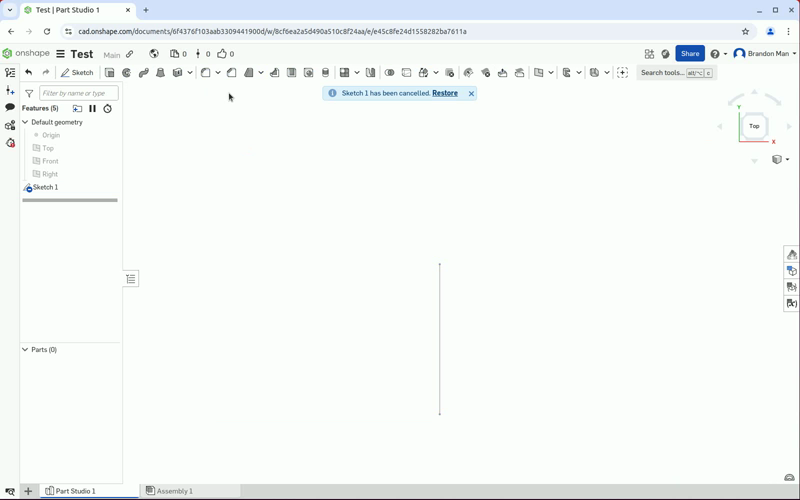
key(shift+s)
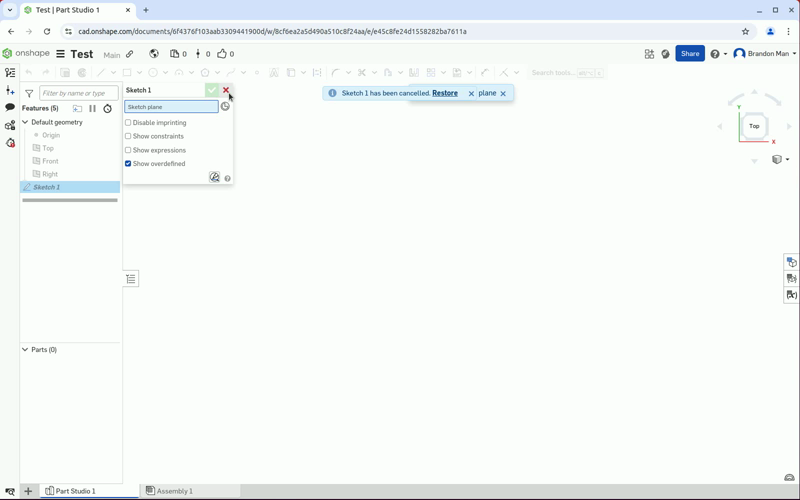
mouse_move(73, 150)
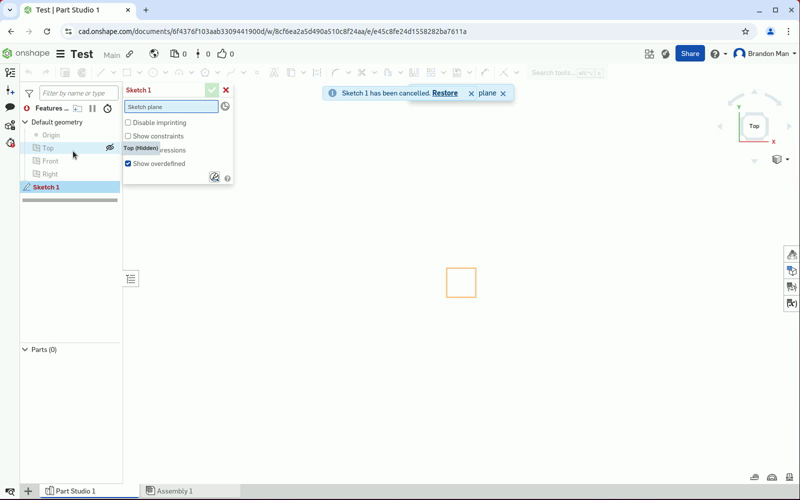
click(73, 150)
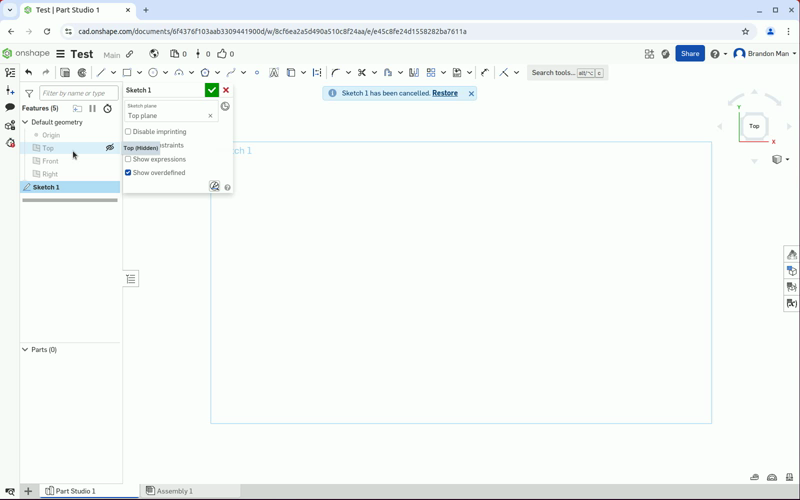
mouse_move(73, 352)
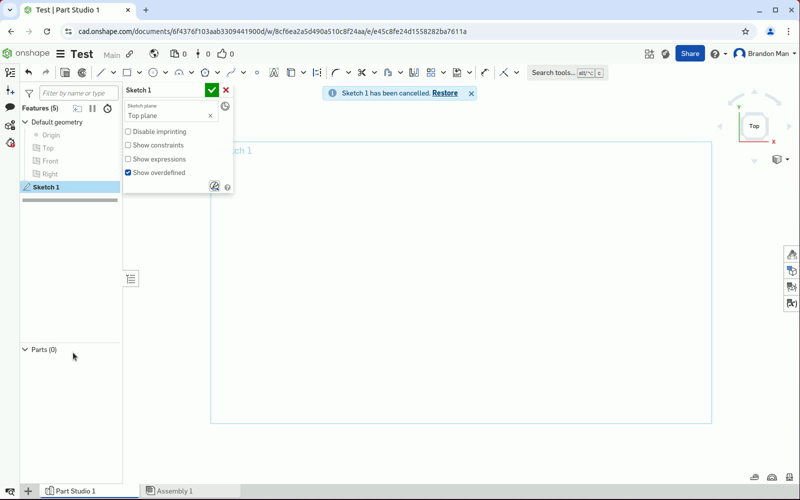
key(y)
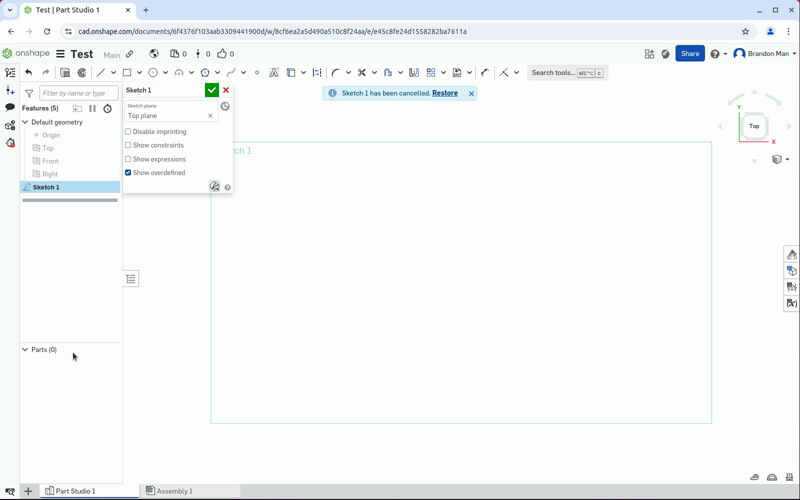
key(l)
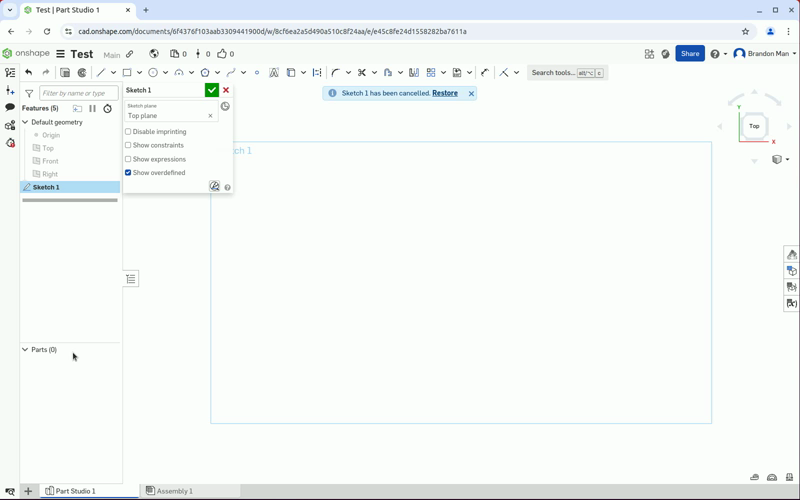
key_down(shift)
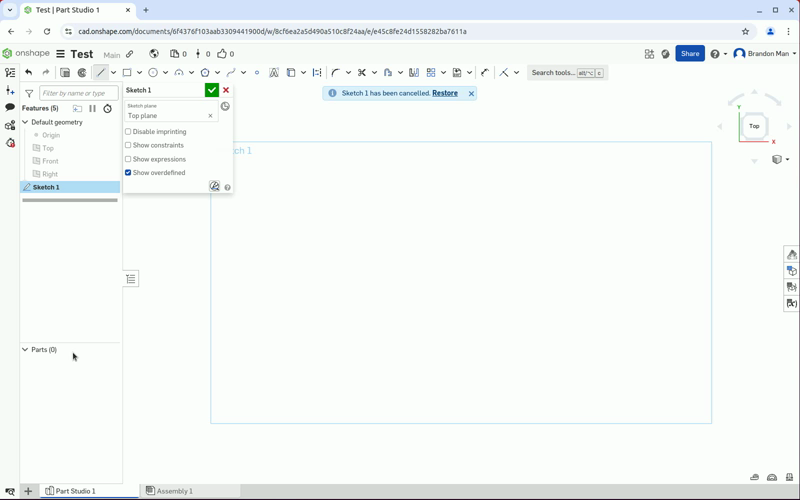
mouse_move(404, 339)
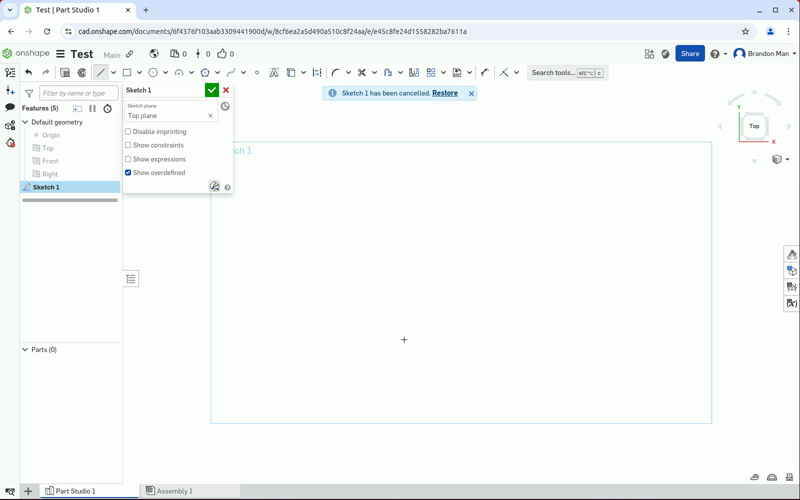
click(404, 339)
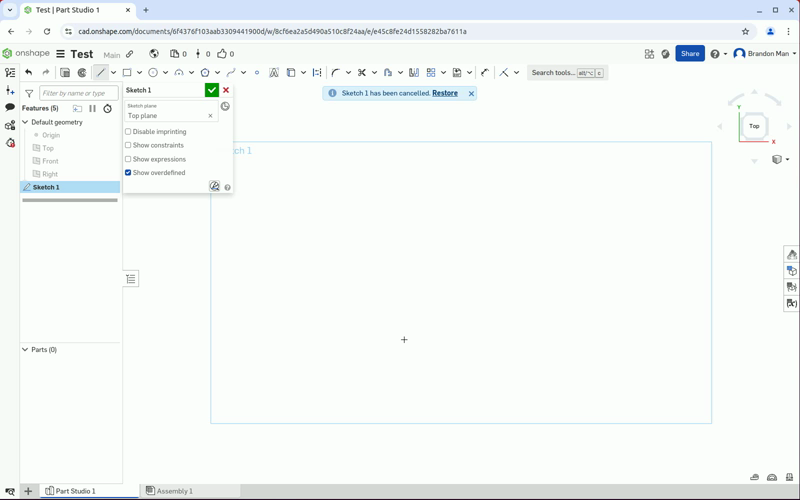
key_up(shift)
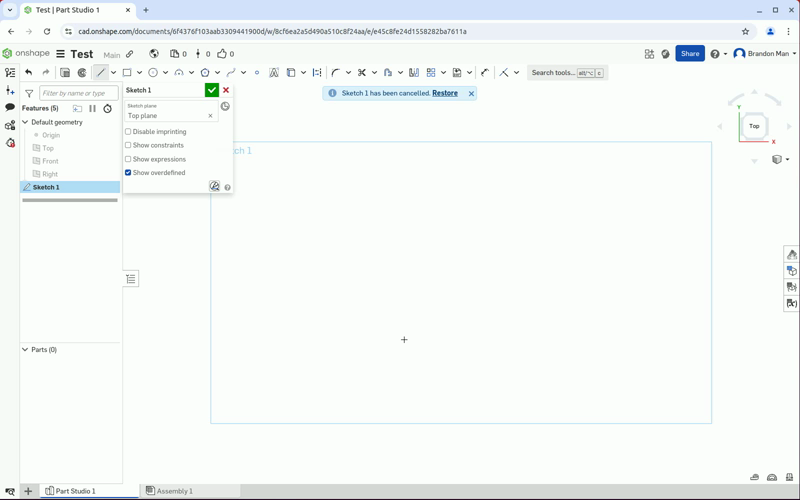
key_down(shift)
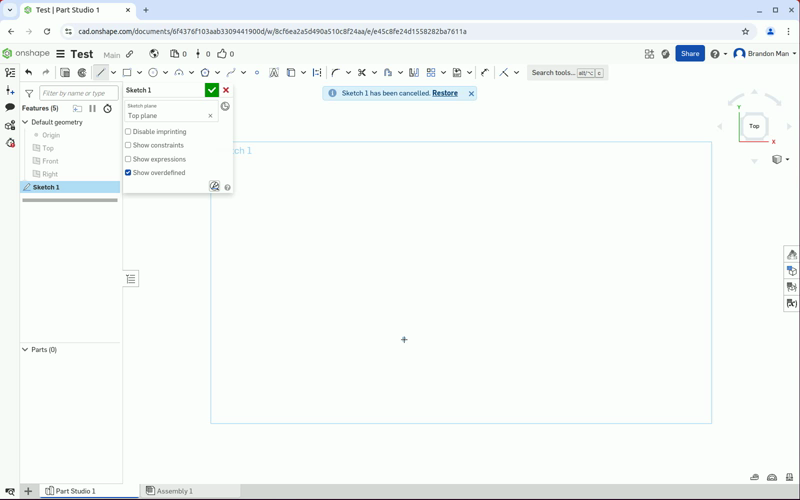
mouse_move(516, 339)
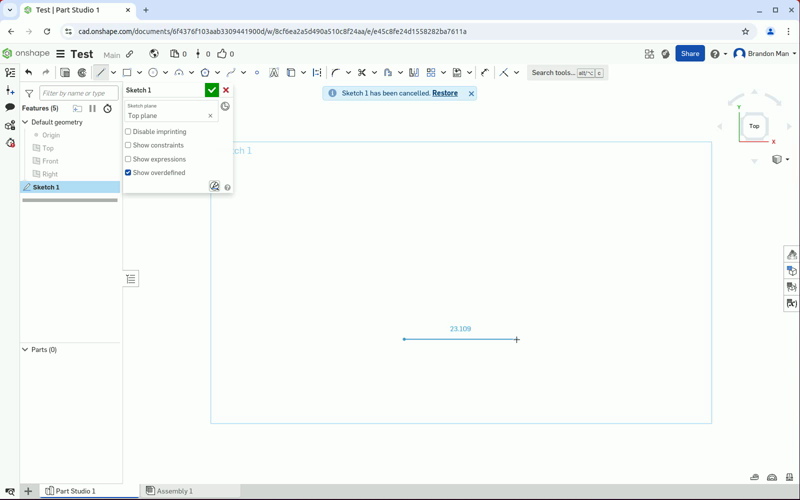
click(516, 339)
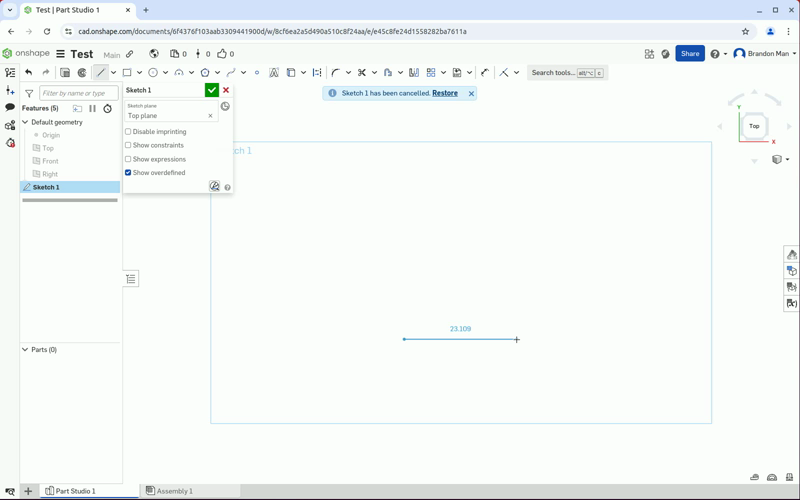
key_up(shift)
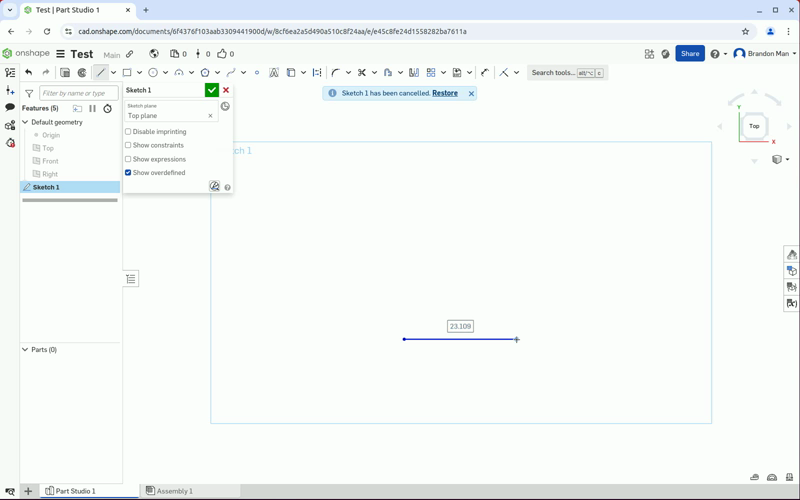
key_down(shift)
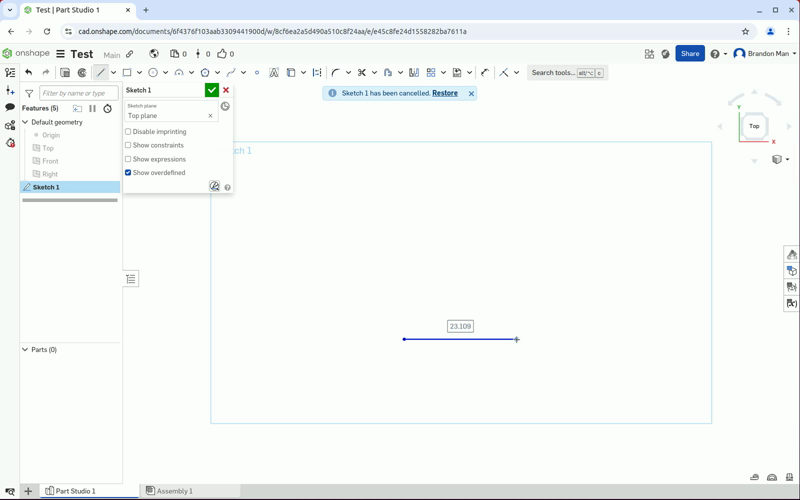
mouse_move(516, 226)
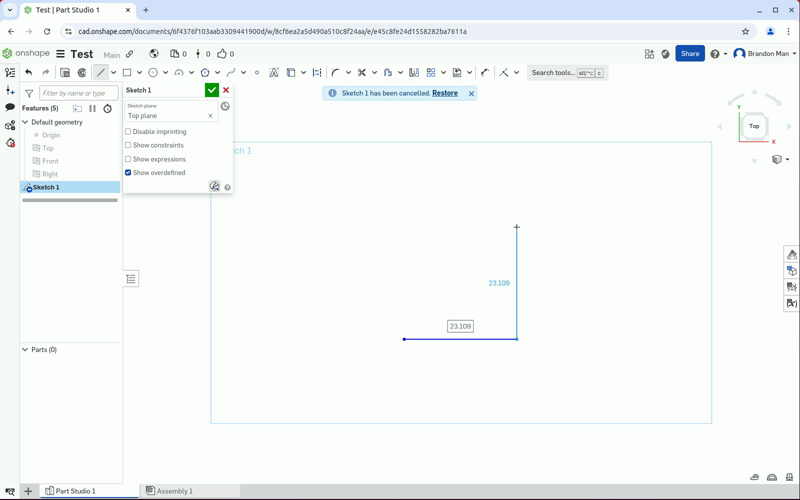
click(516, 226)
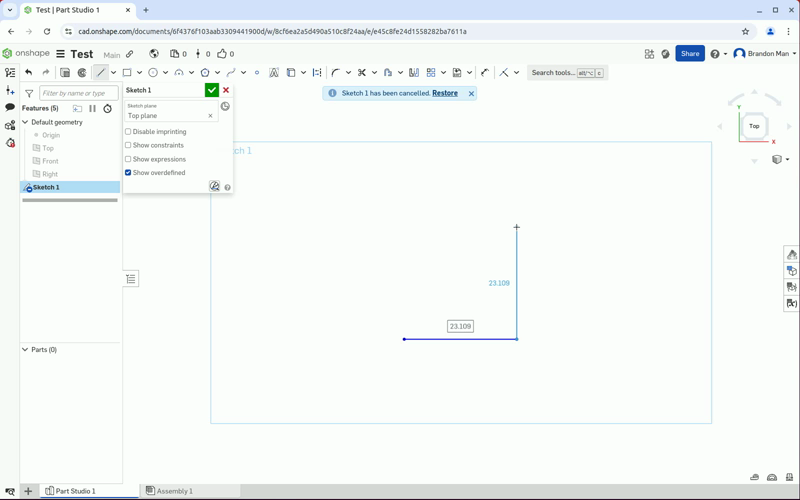
key_up(shift)
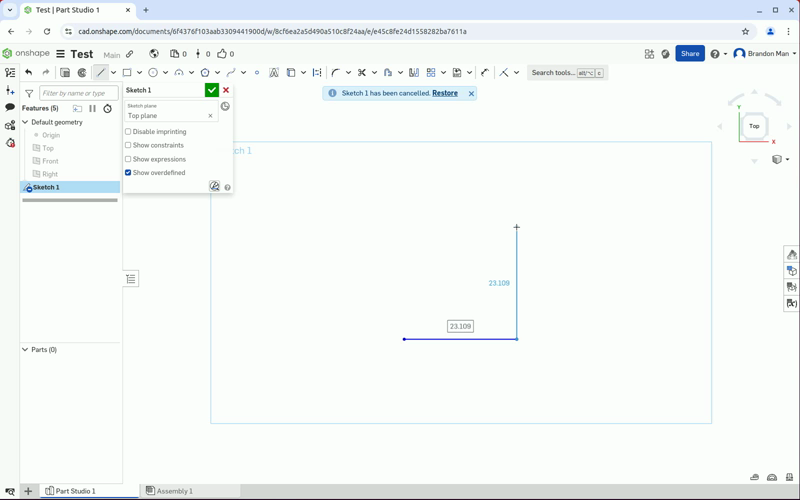
key_down(shift)
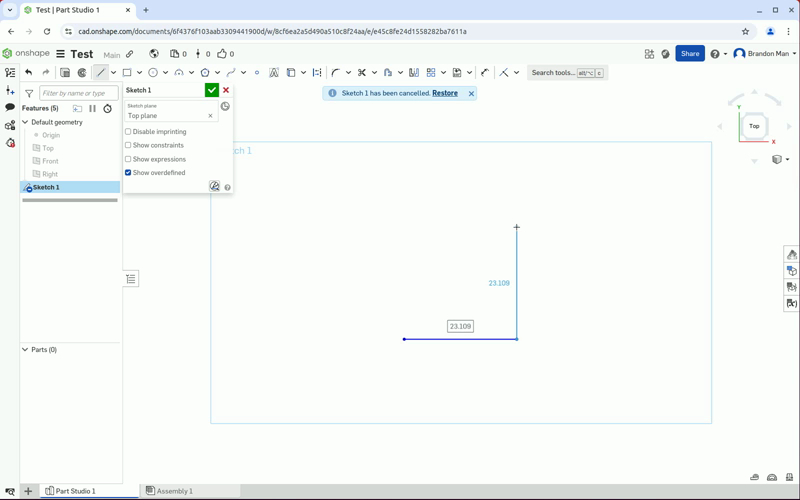
mouse_move(404, 226)
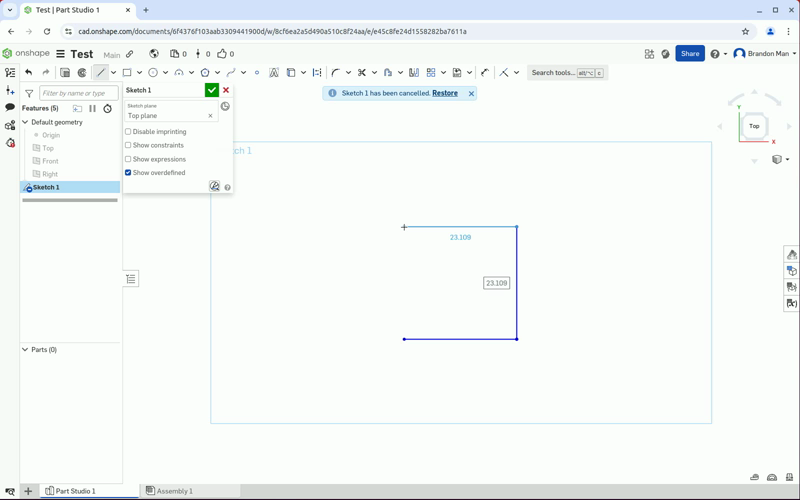
click(404, 226)
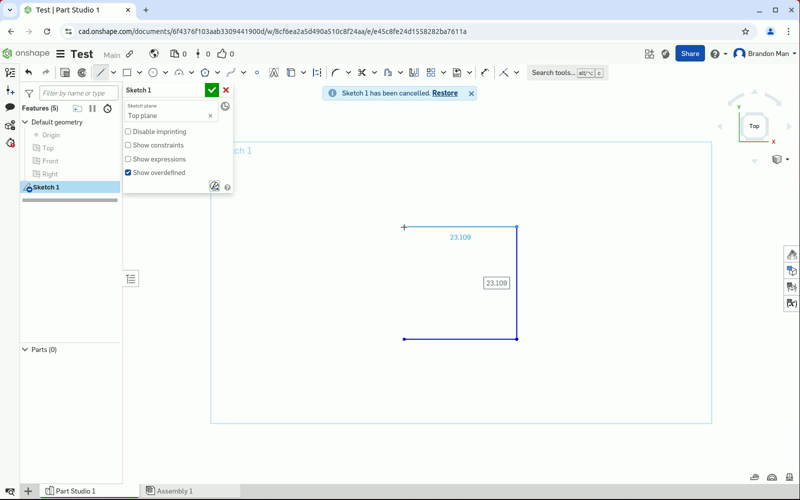
key_up(shift)
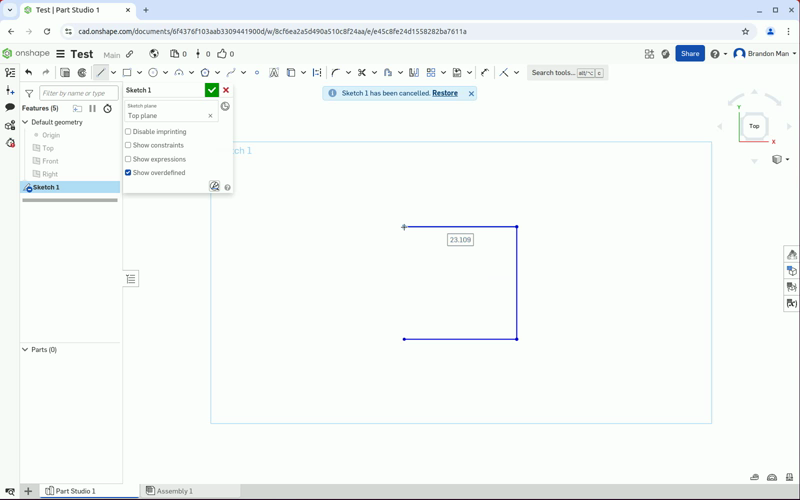
key_down(shift)
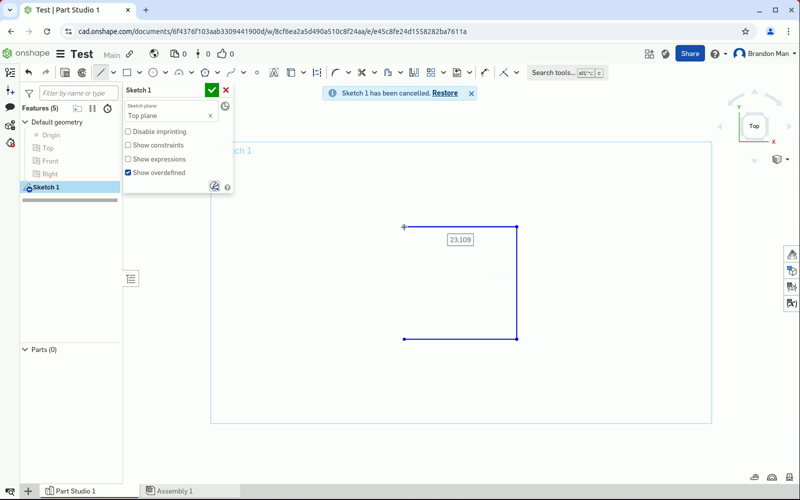
mouse_move(404, 339)
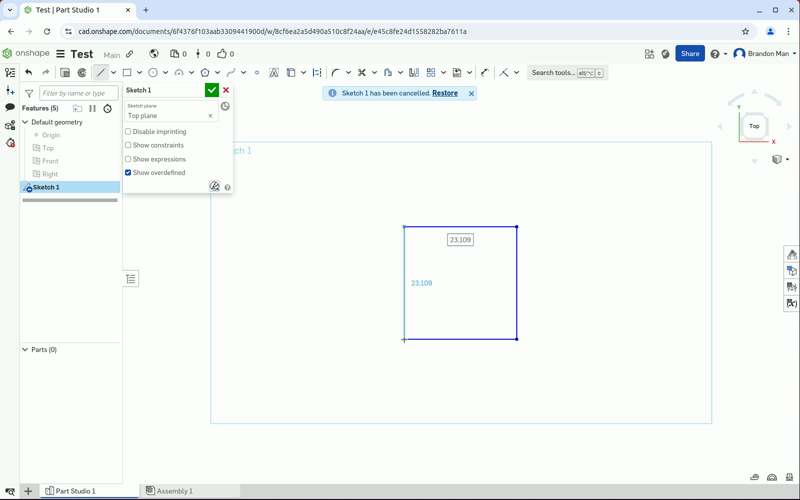
key_up(shift)
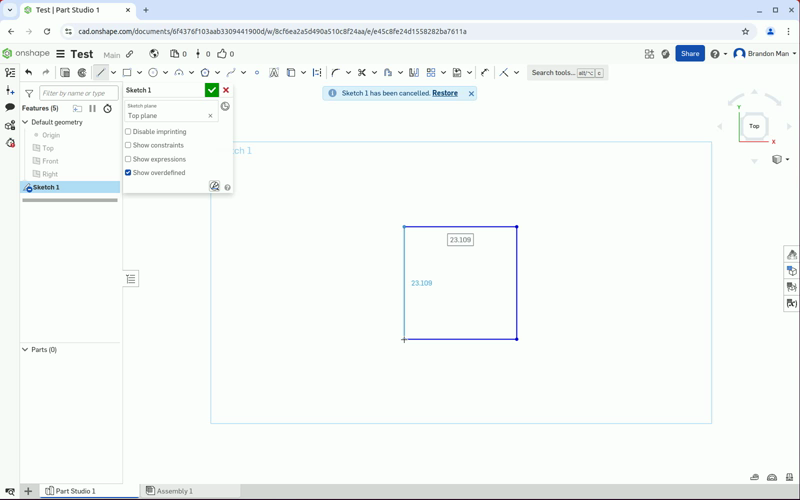
click(404, 339)
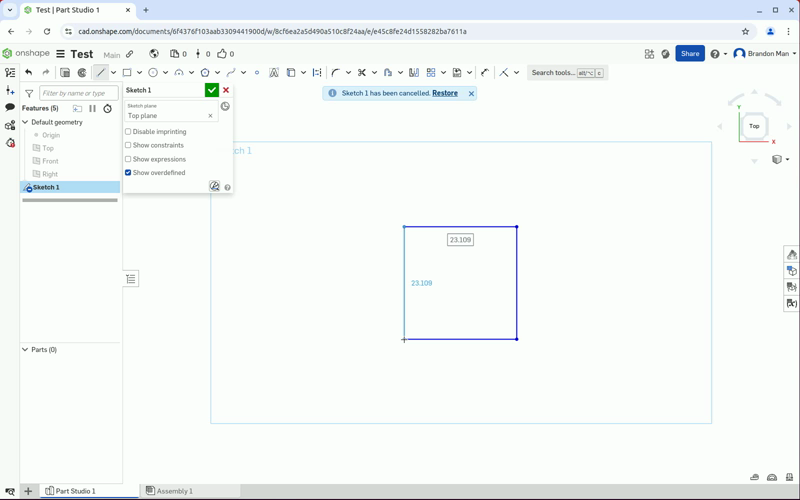
key(esc)
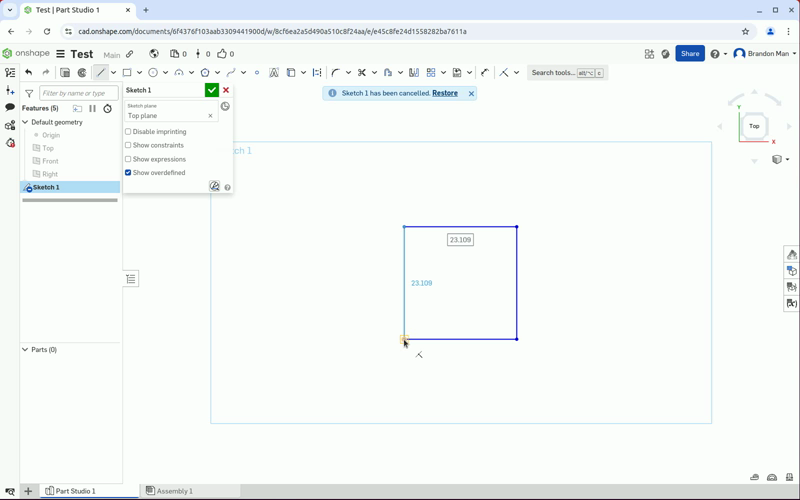
mouse_move(442, 268)
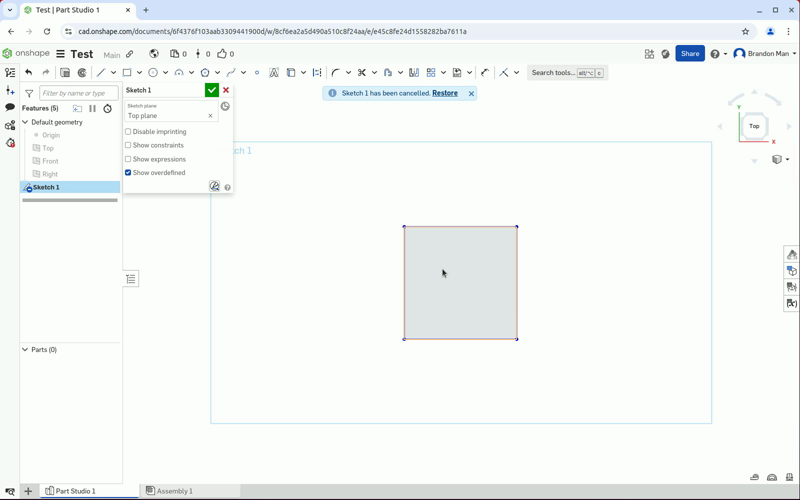
click(442, 268)
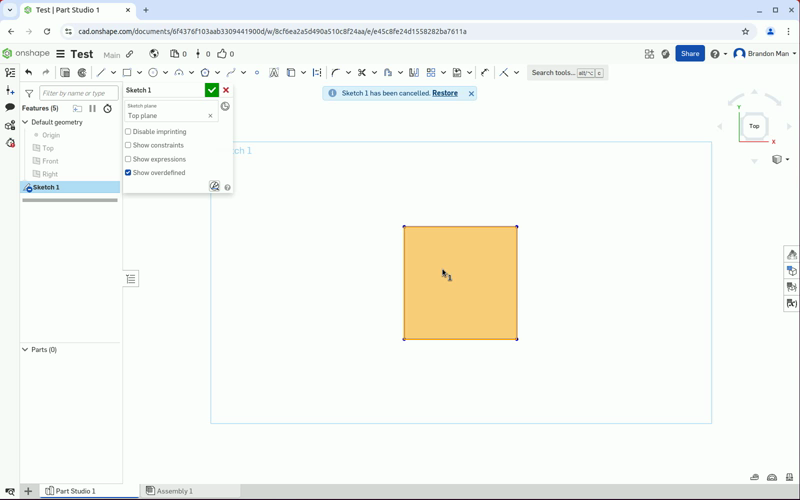
mouse_move(73, 352)
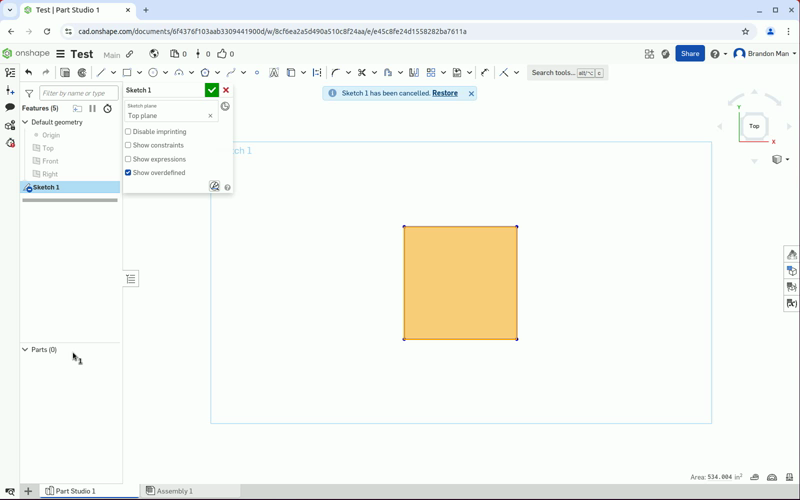
key(shift+y)
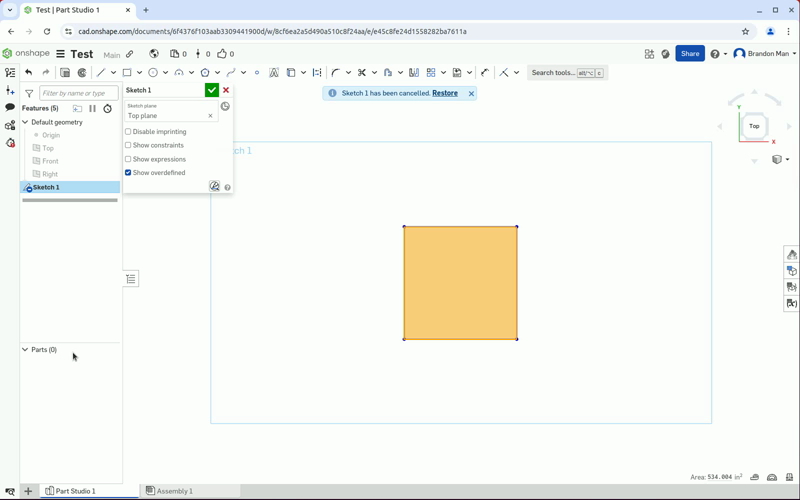
key(shift+e)
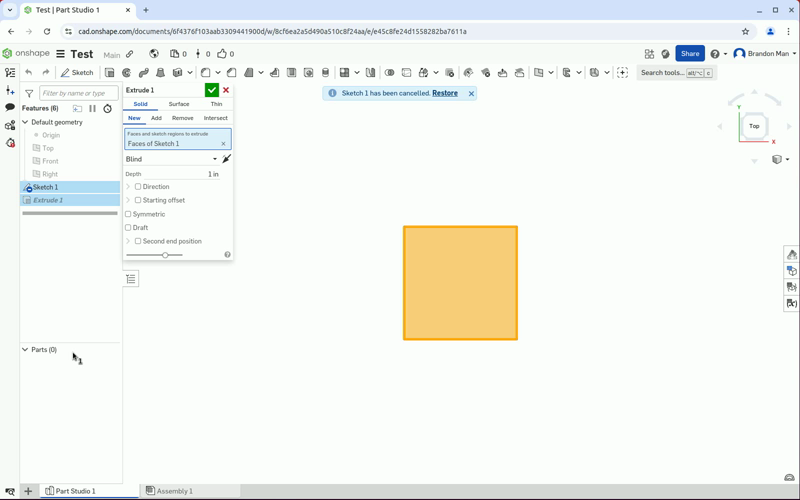
mouse_move(143, 106)
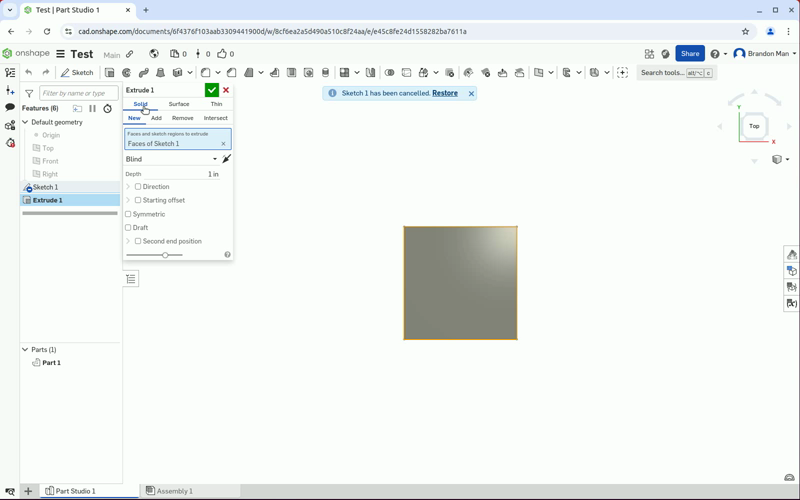
click(143, 106)
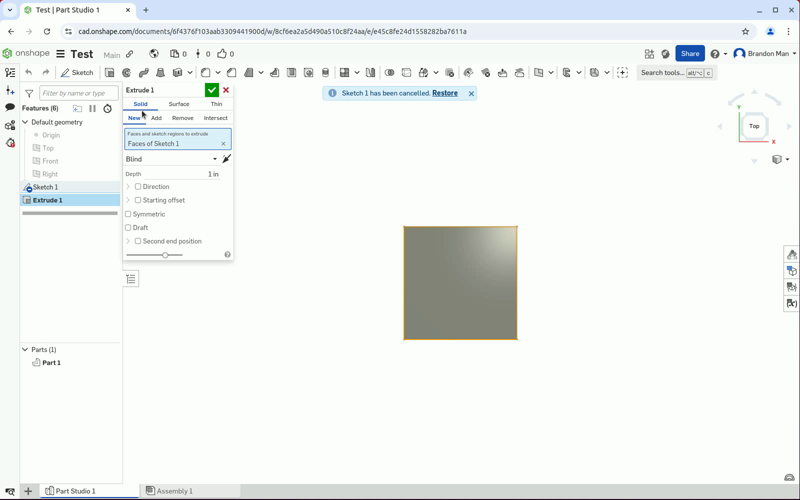
mouse_move(137, 120)
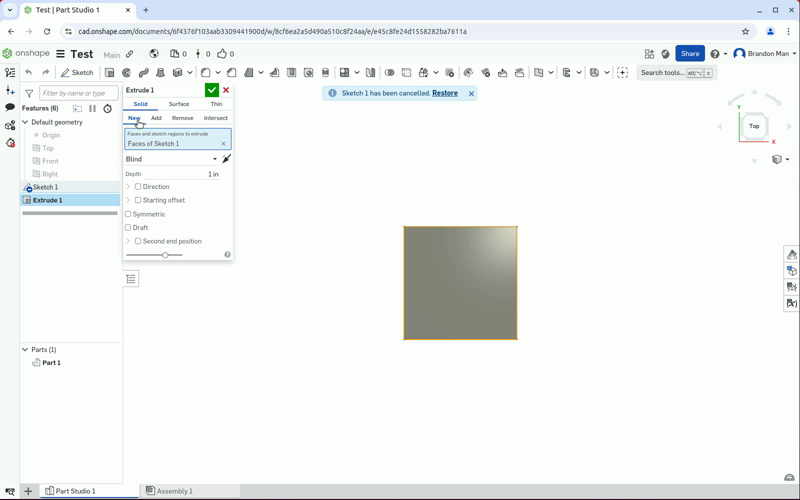
click(137, 120)
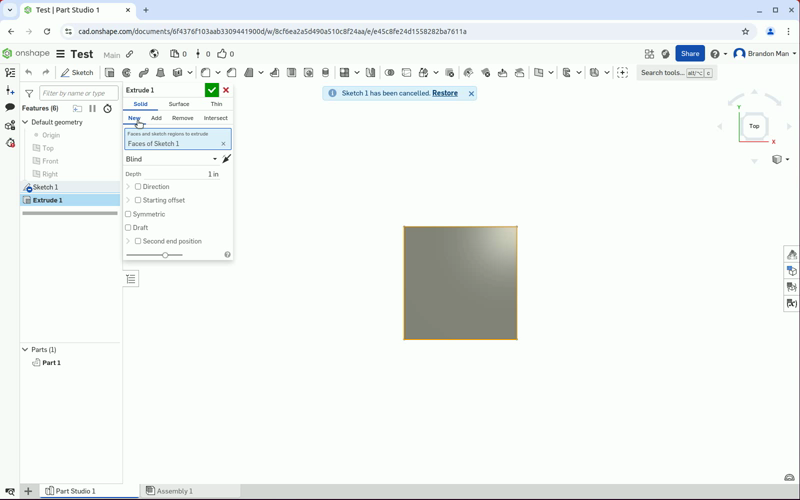
key(tab, 4)
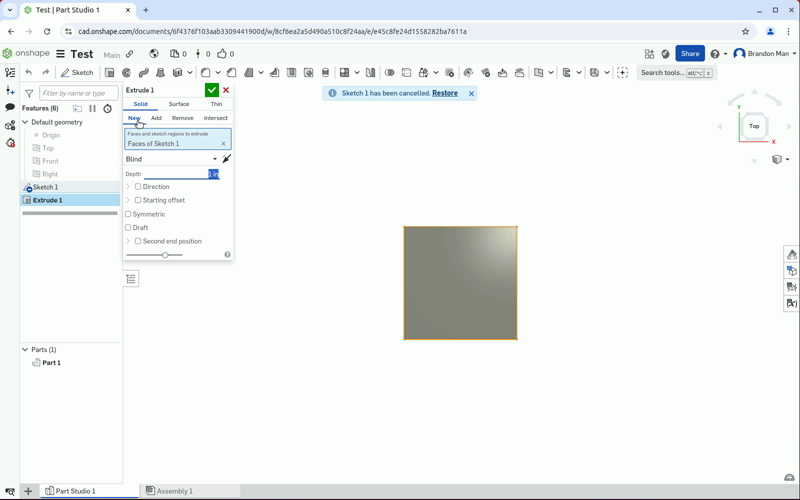
text(23.108)
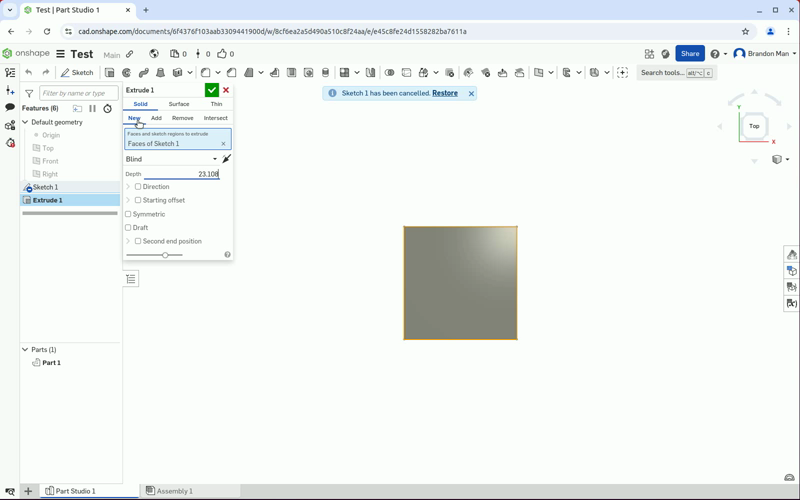
key(enter)
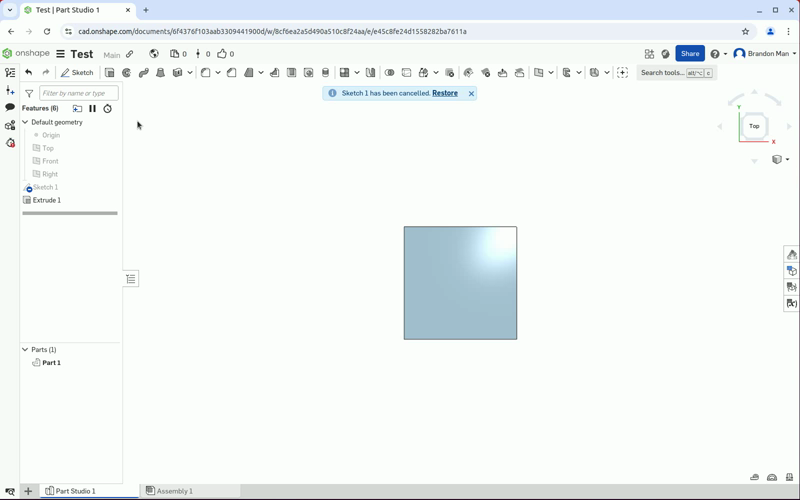
key(shift+h)
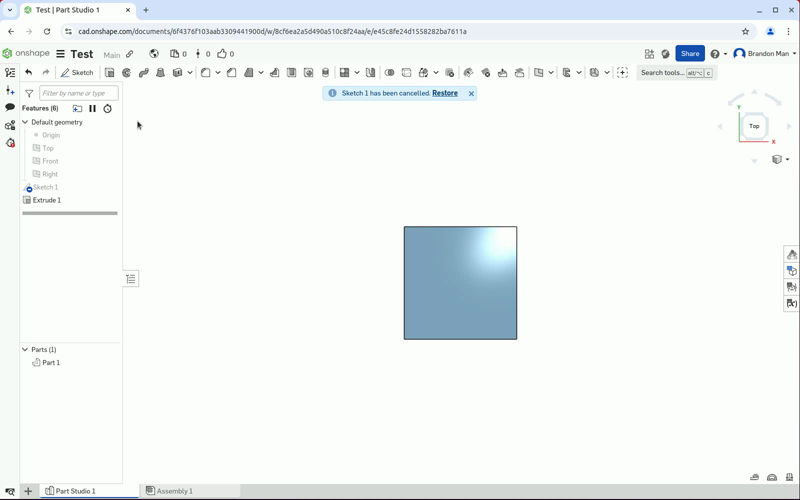
key(shift+h)
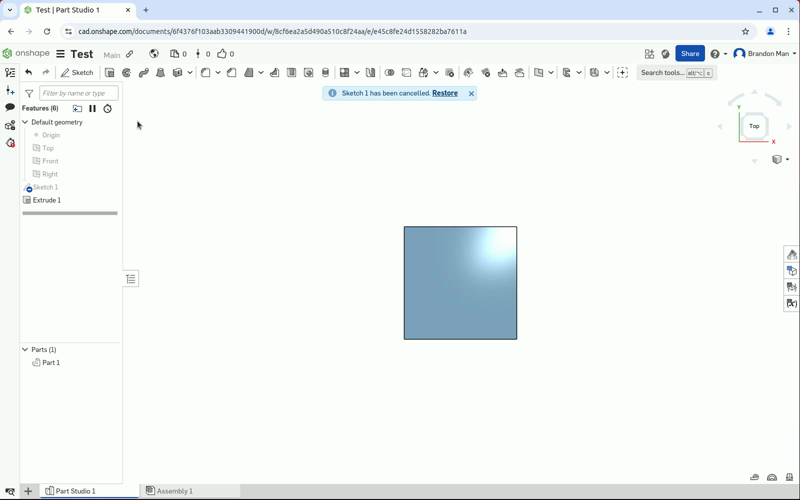
mouse_move(73, 189)
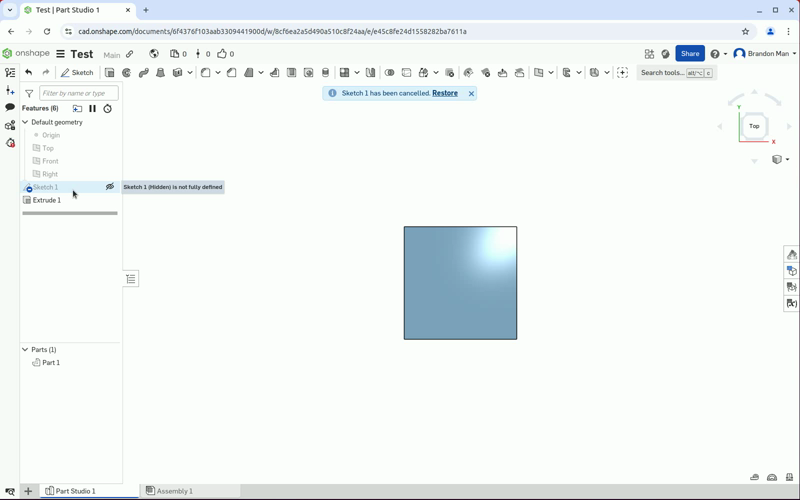
click(73, 189)
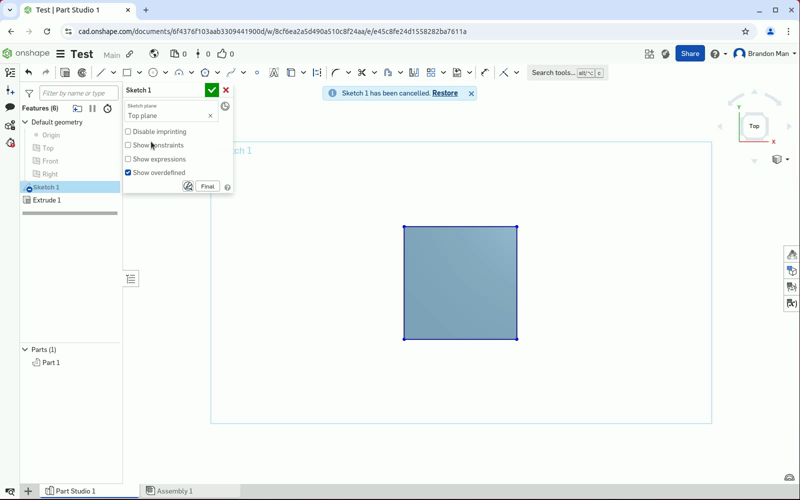
mouse_move(229, 92)
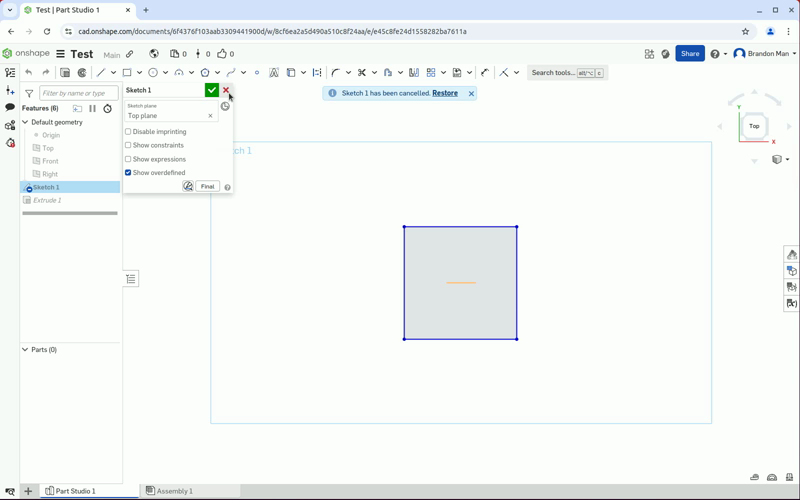
click(229, 92)
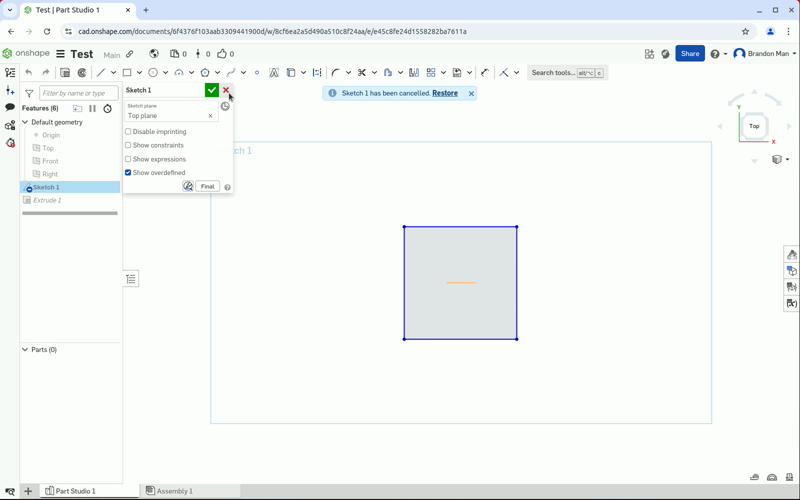
key(shift+s)
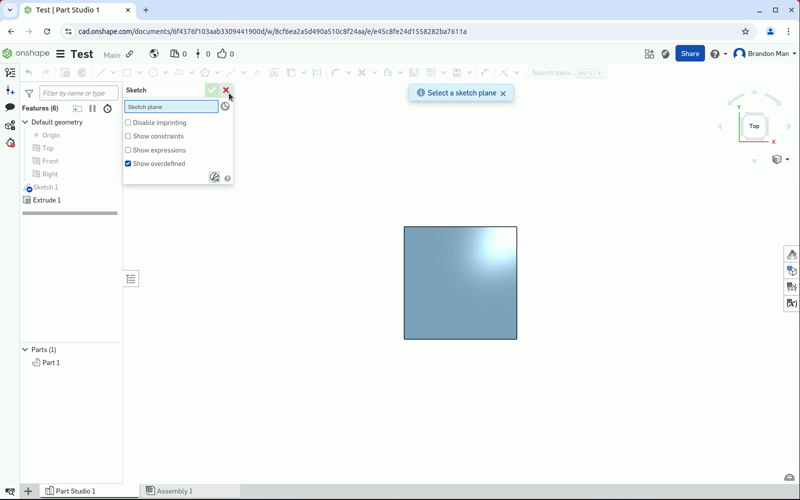
mouse_move(73, 150)
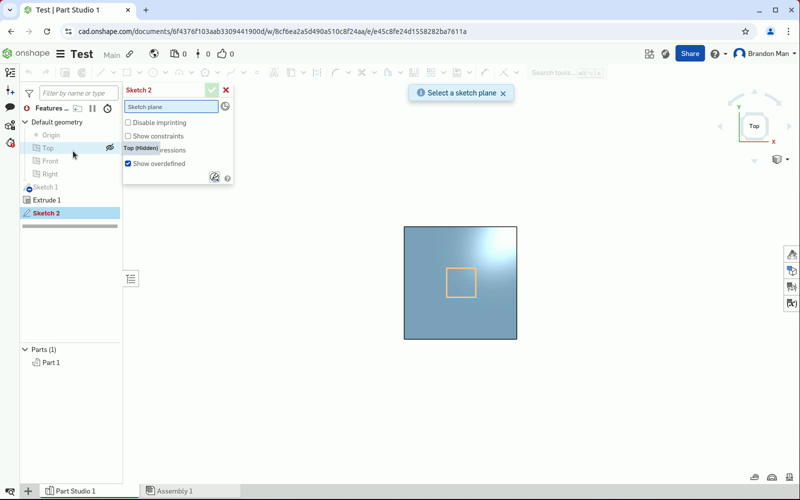
click(73, 150)
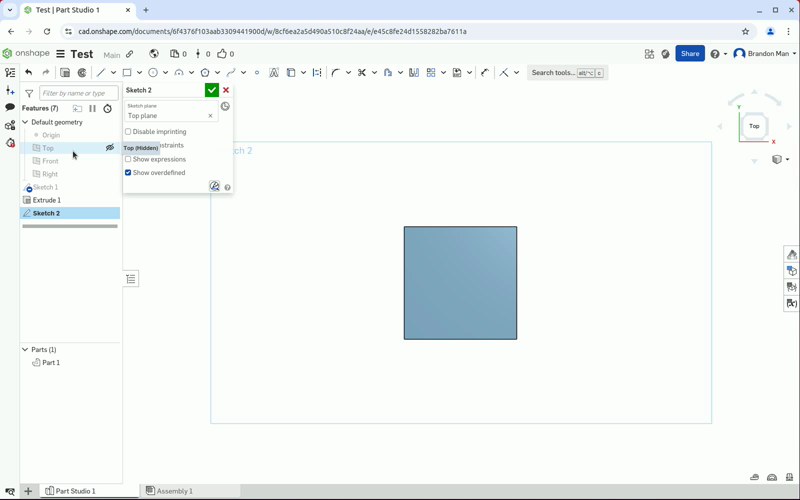
mouse_move(73, 352)
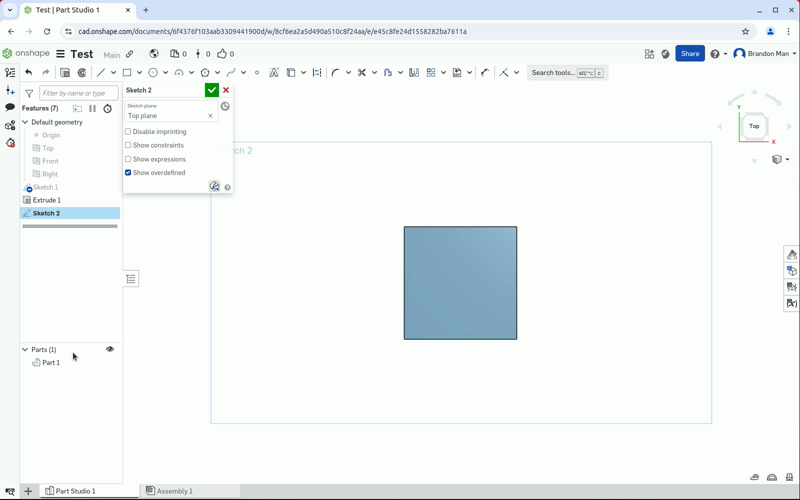
key(y)
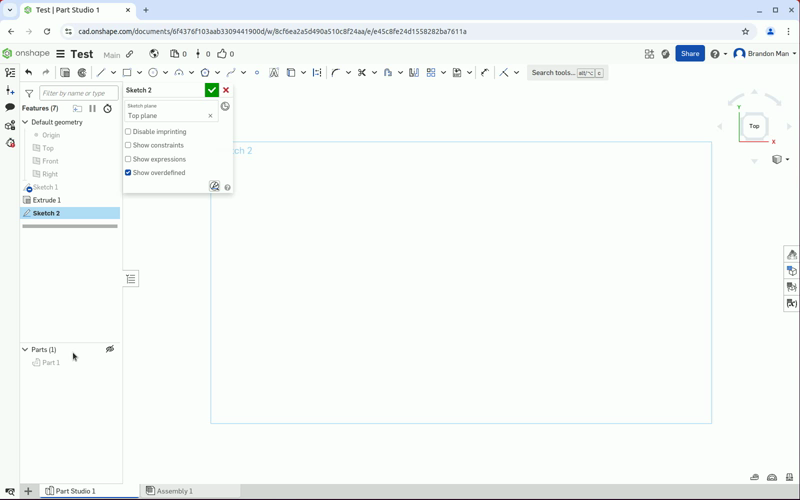
key(l)
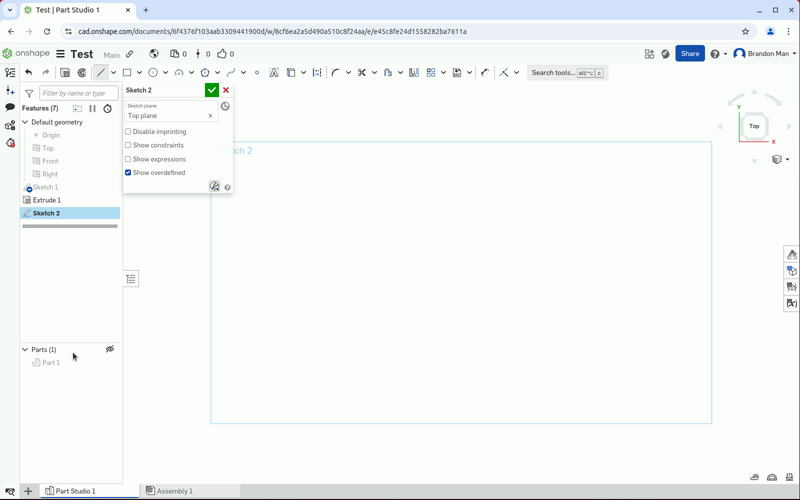
key_down(shift)
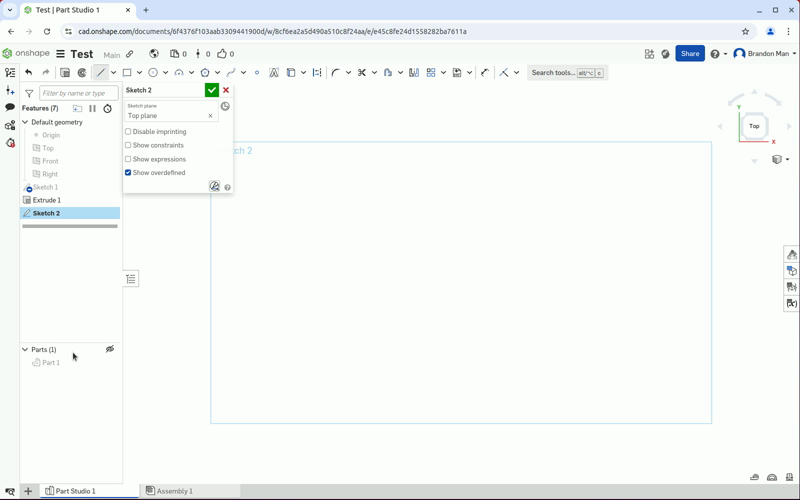
mouse_move(404, 339)
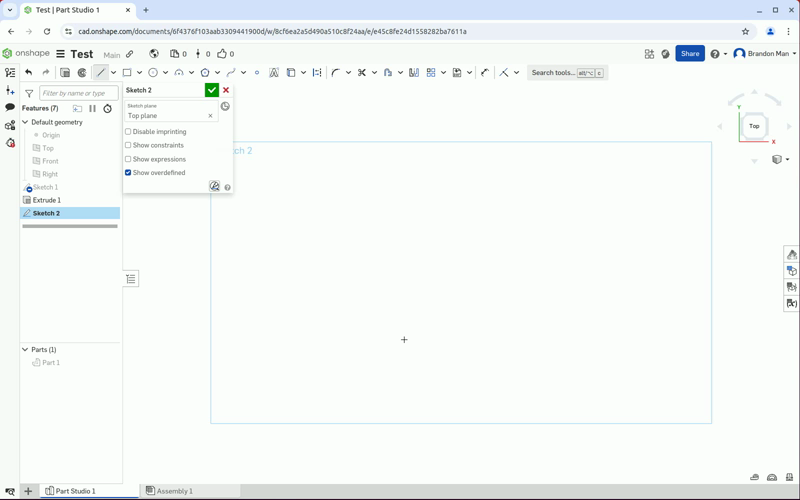
click(404, 339)
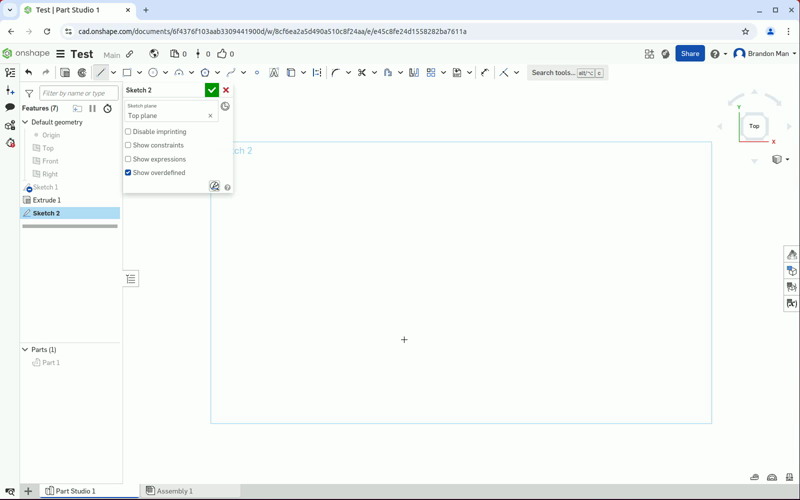
key_up(shift)
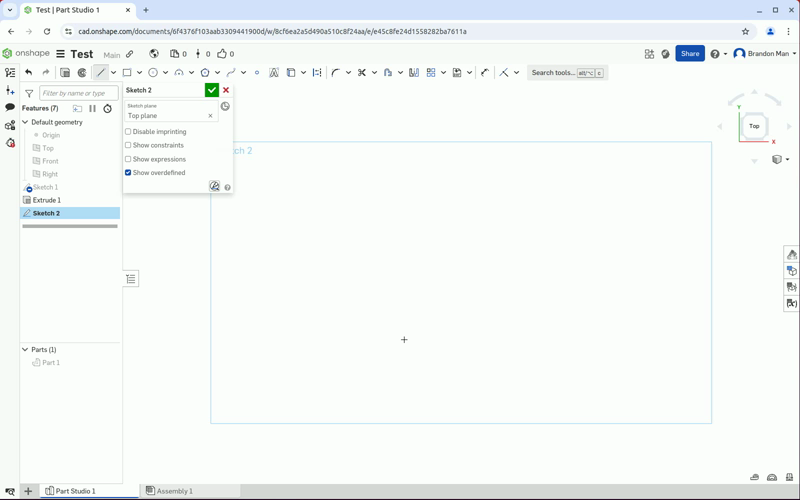
key_down(shift)
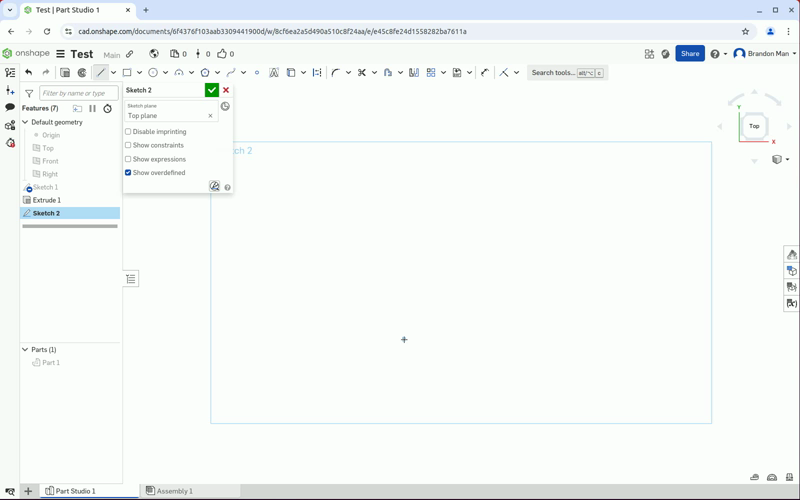
mouse_move(516, 339)
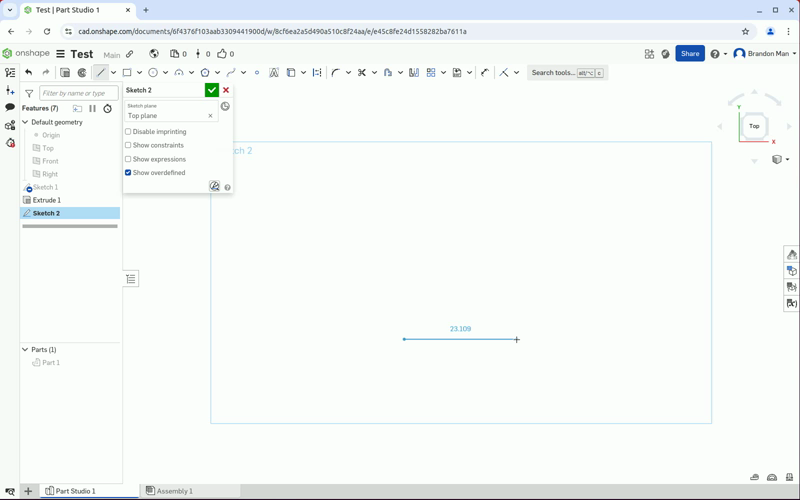
click(516, 339)
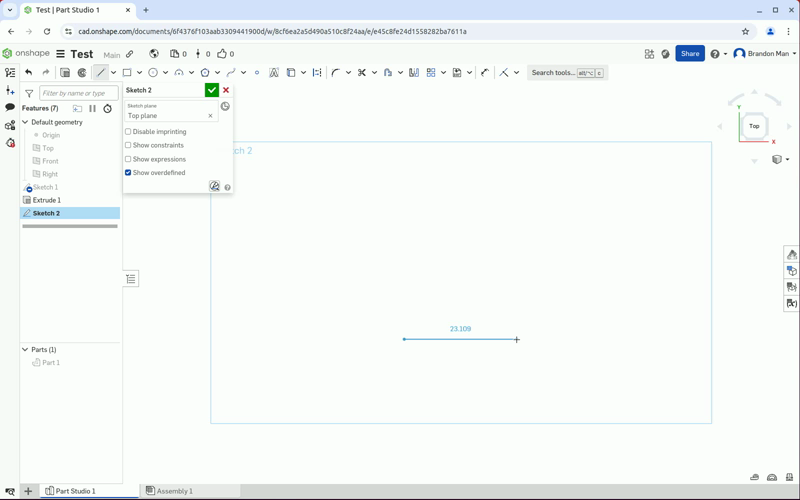
key_up(shift)
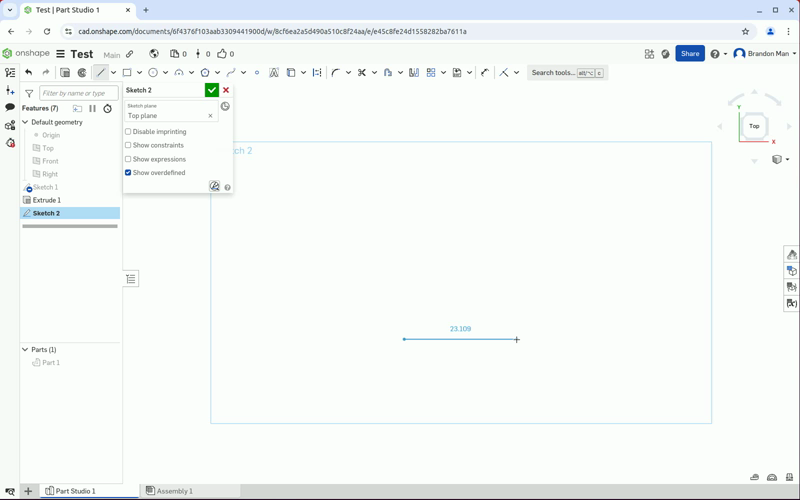
key_down(shift)
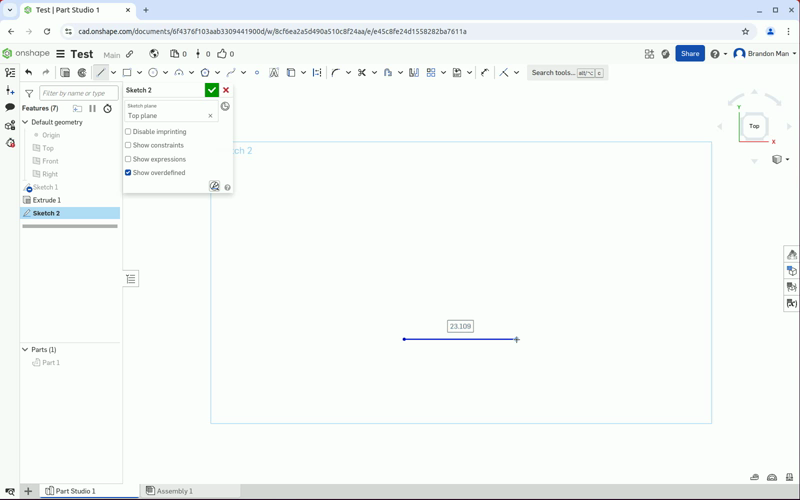
mouse_move(516, 226)
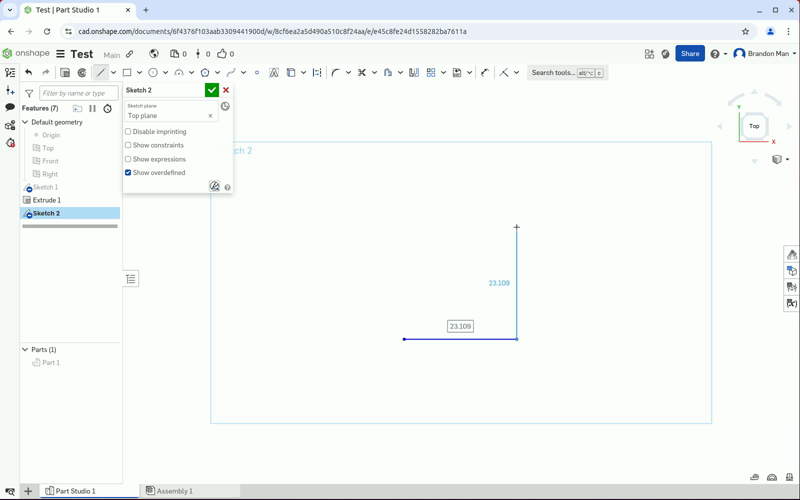
click(516, 226)
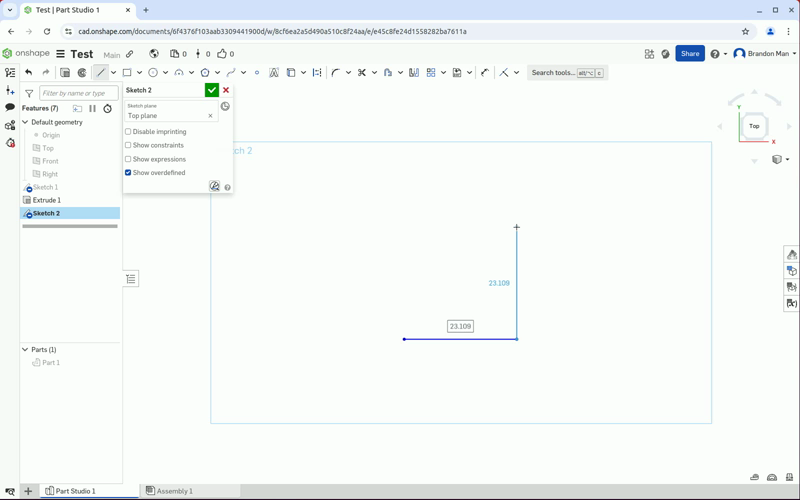
key_up(shift)
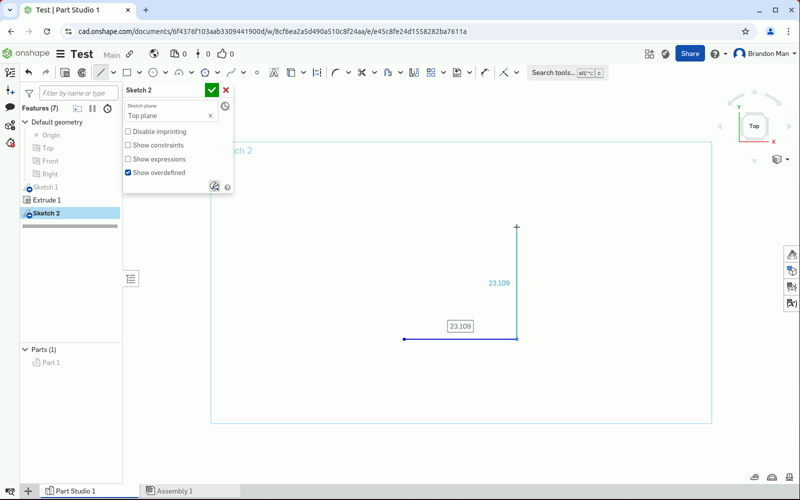
key_down(shift)
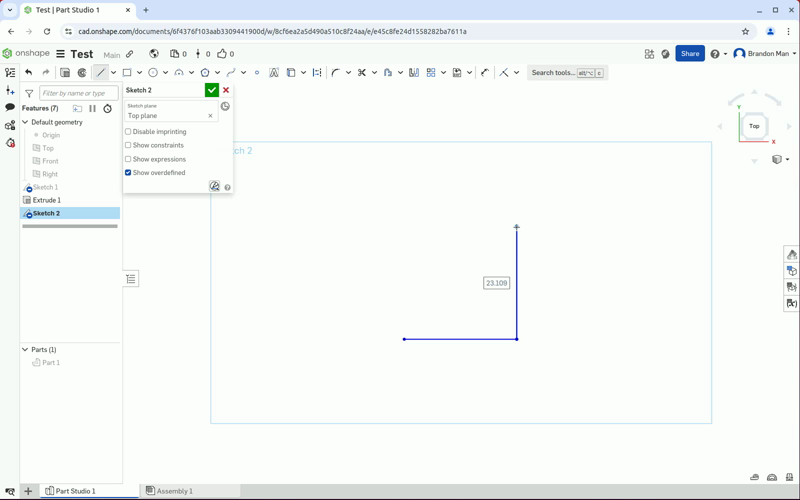
mouse_move(404, 226)
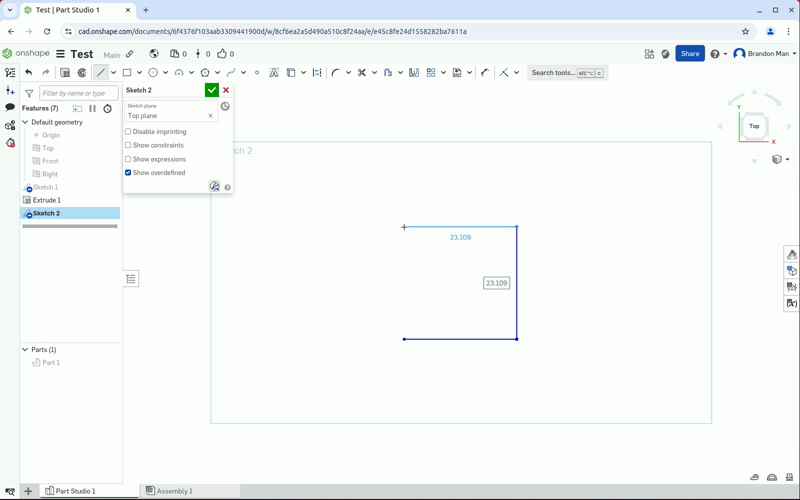
click(404, 226)
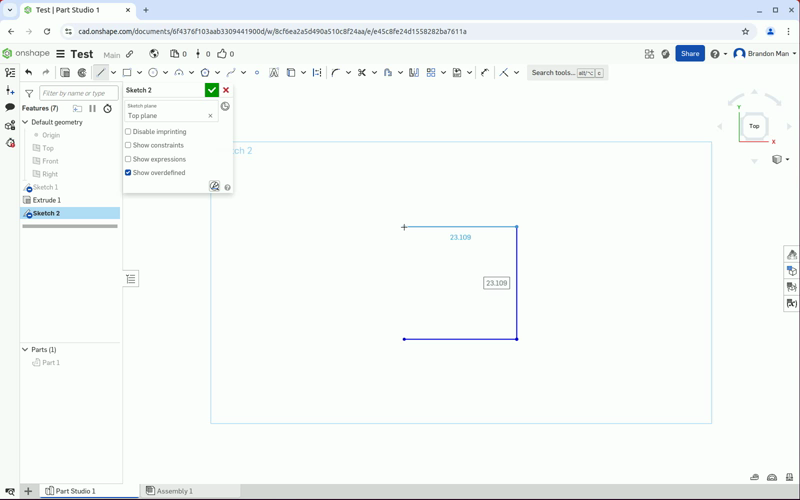
key_up(shift)
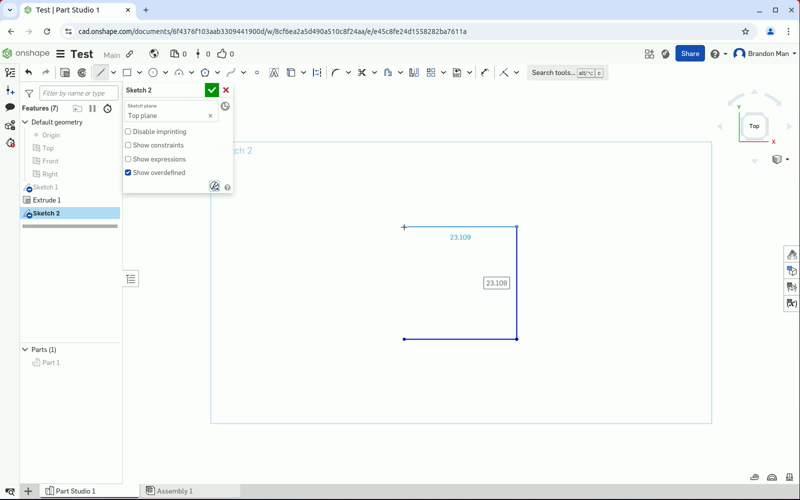
key_down(shift)
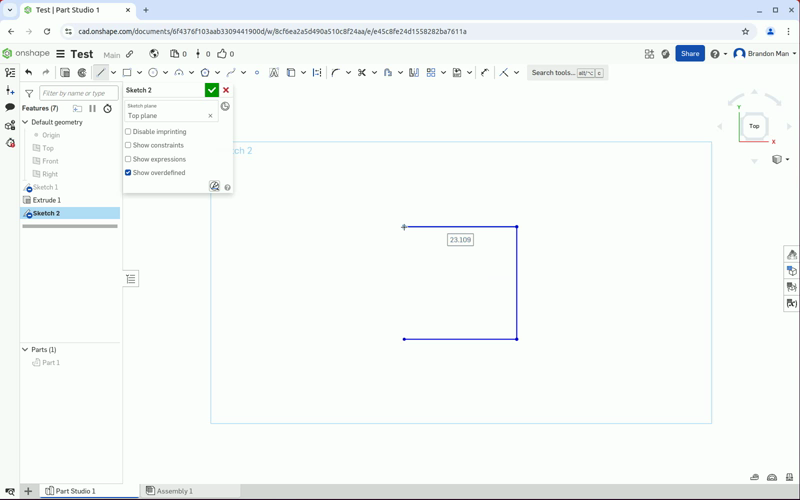
mouse_move(404, 339)
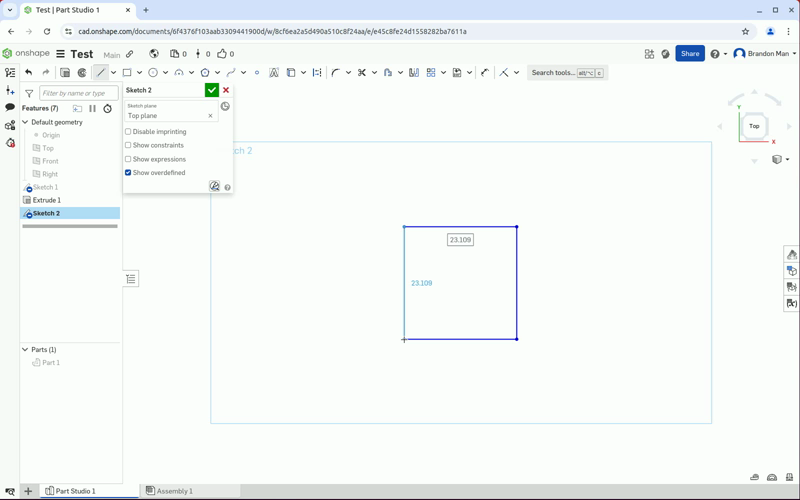
key_up(shift)
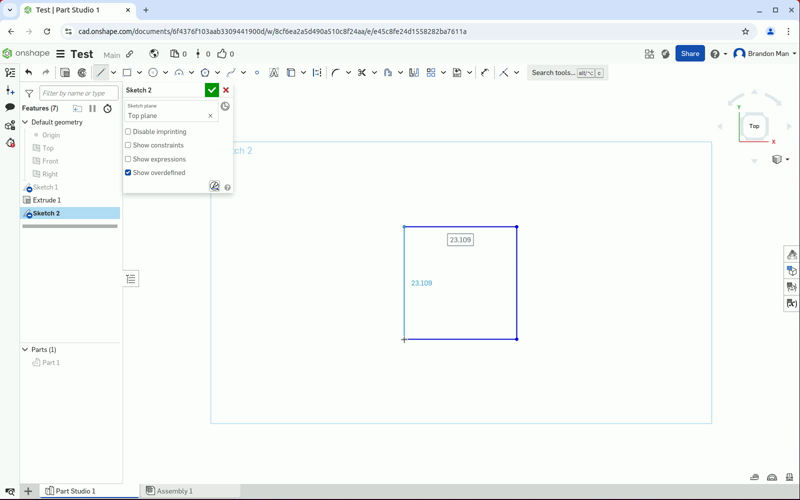
click(404, 339)
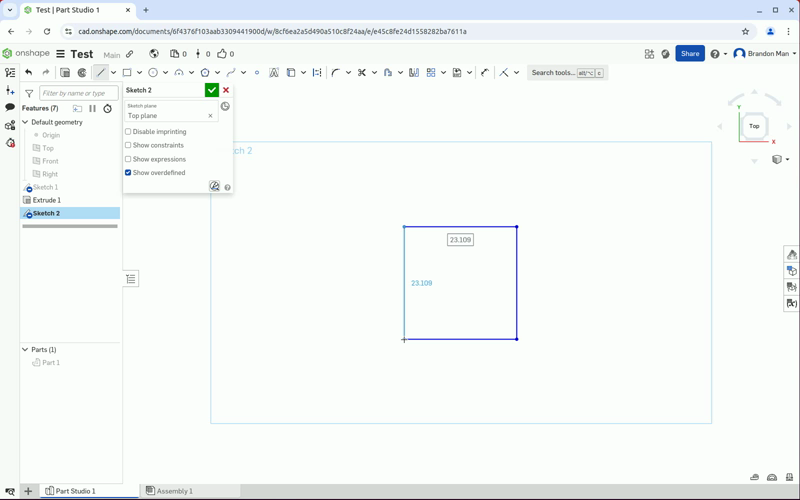
key(esc)
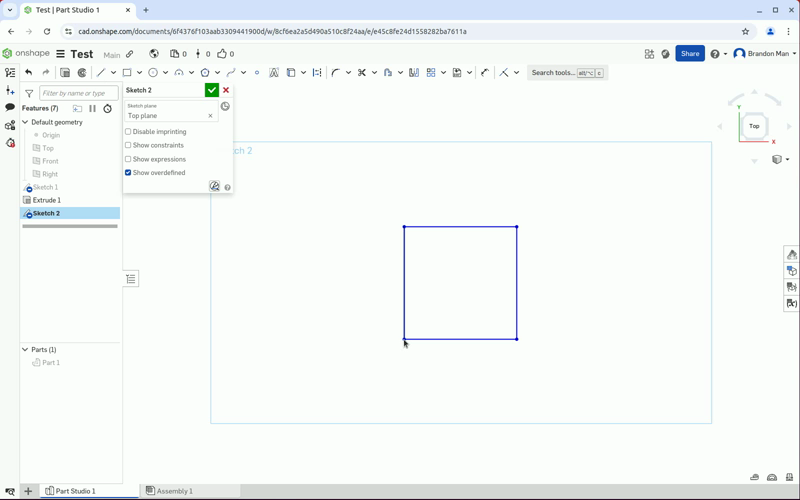
mouse_move(507, 267)
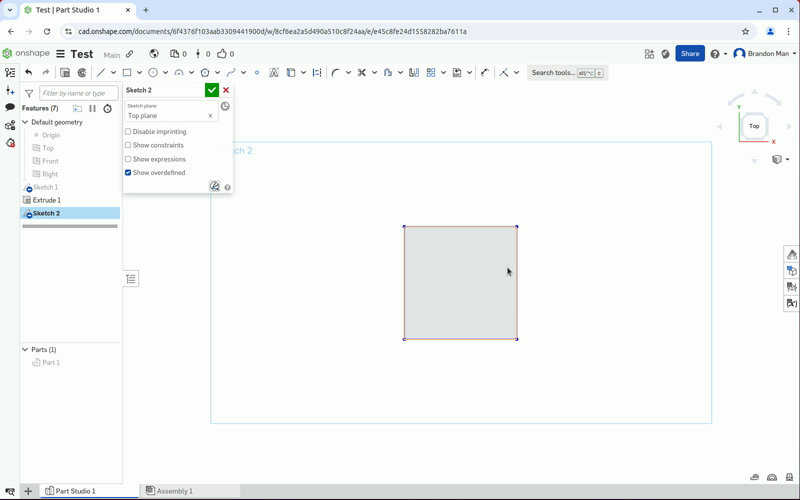
click(507, 267)
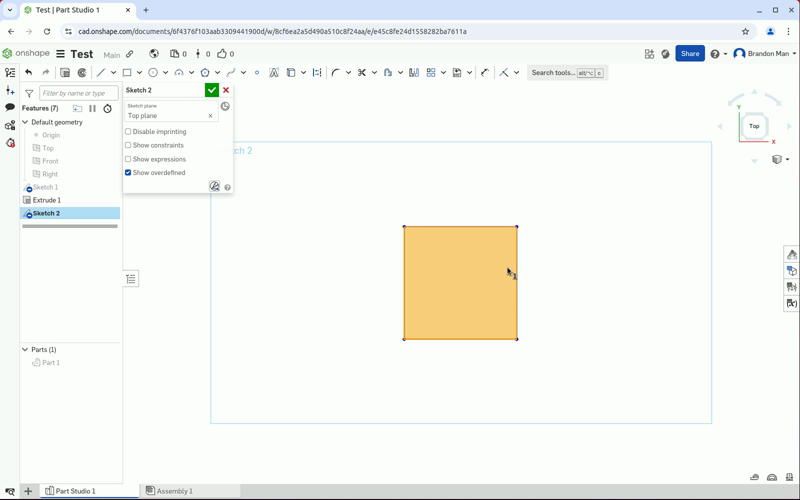
mouse_move(73, 352)
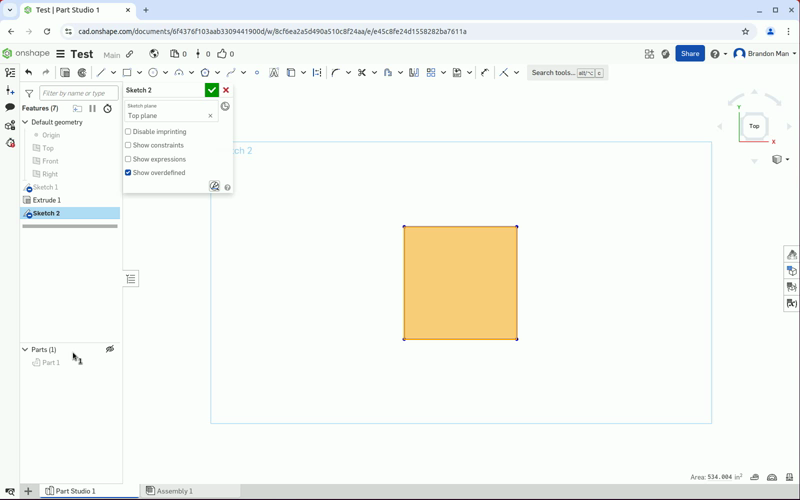
key(shift+y)
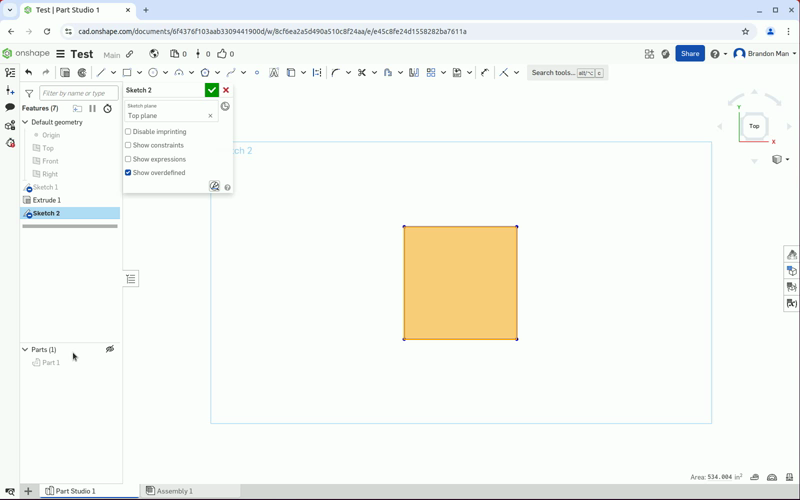
key(shift+e)
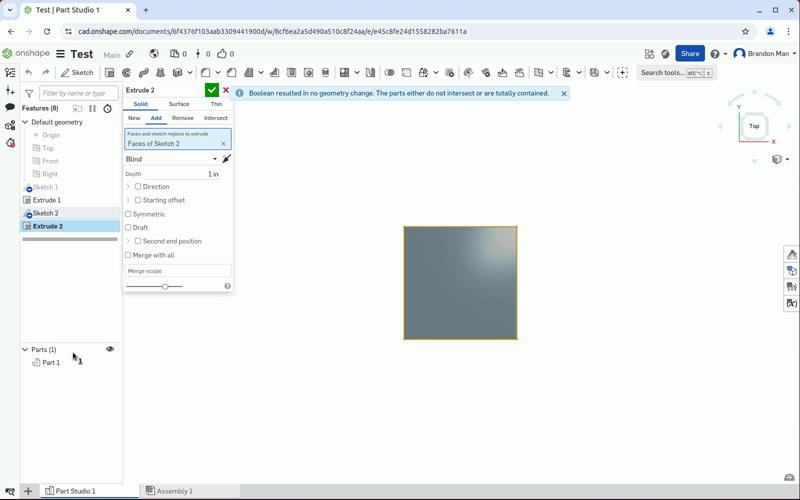
mouse_move(143, 106)
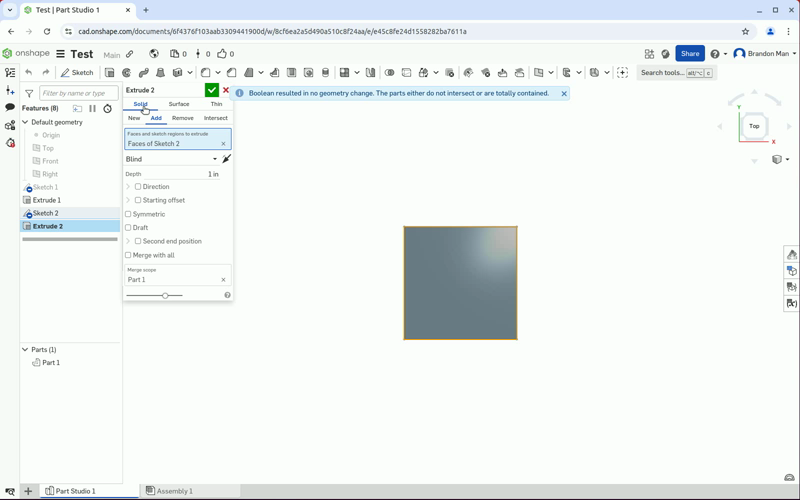
click(143, 106)
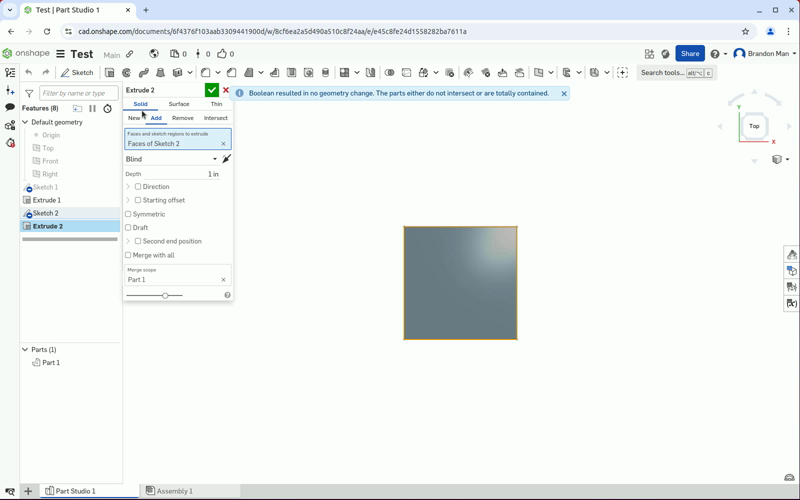
mouse_move(137, 120)
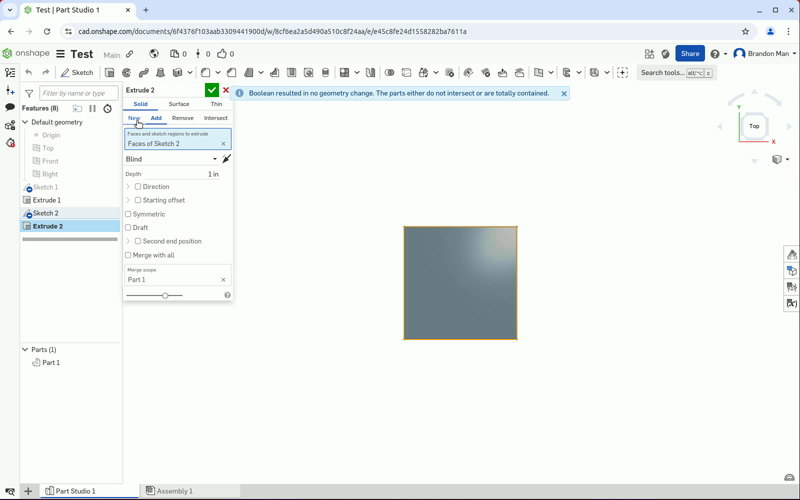
click(137, 120)
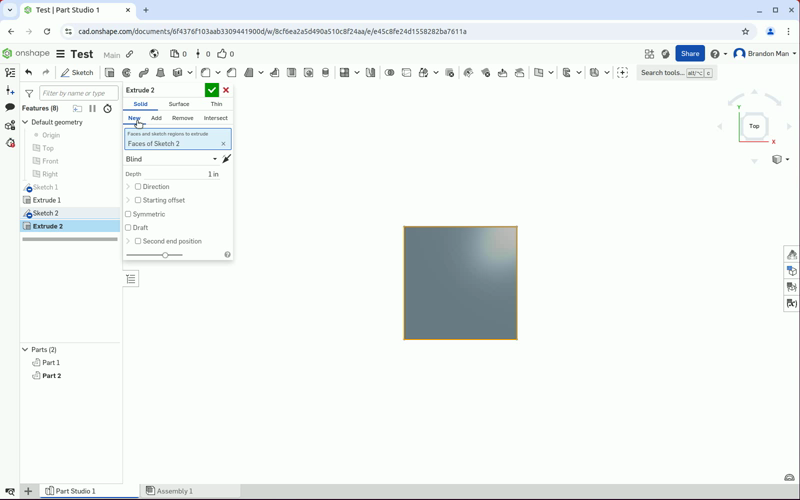
key(tab, 4)
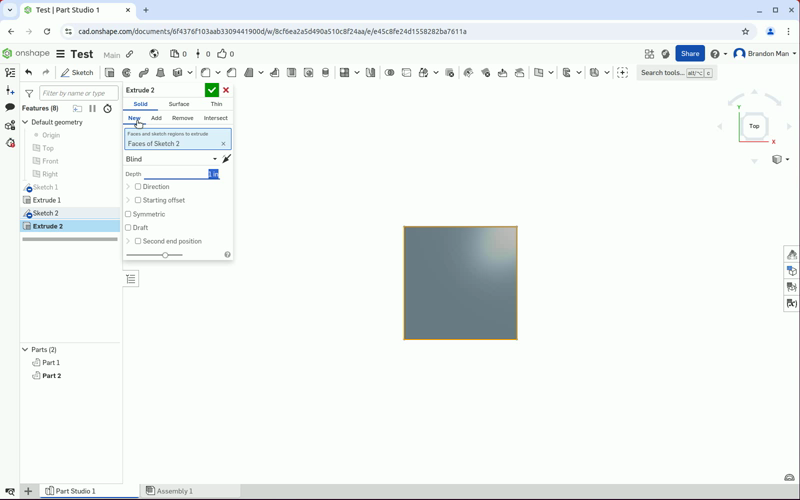
text(23.108)
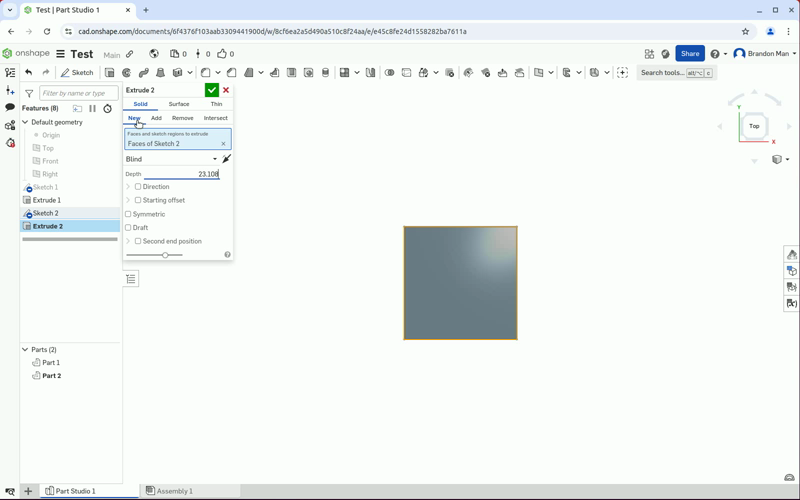
key(enter)
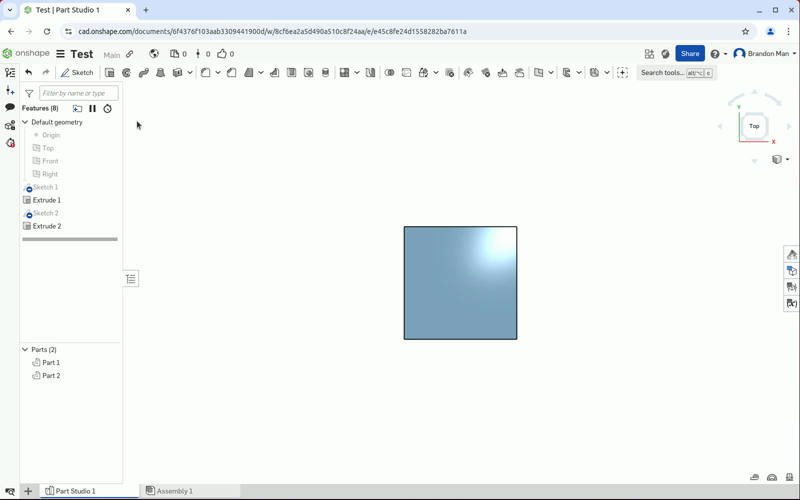
key(shift+h)
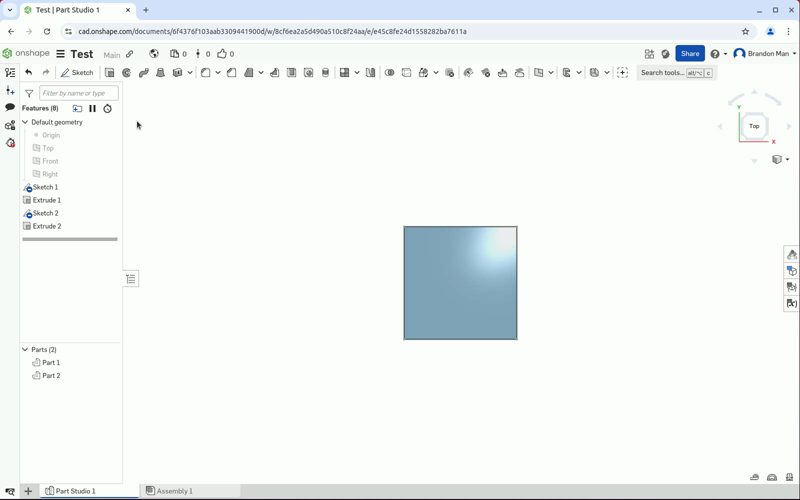
key(shift+h)
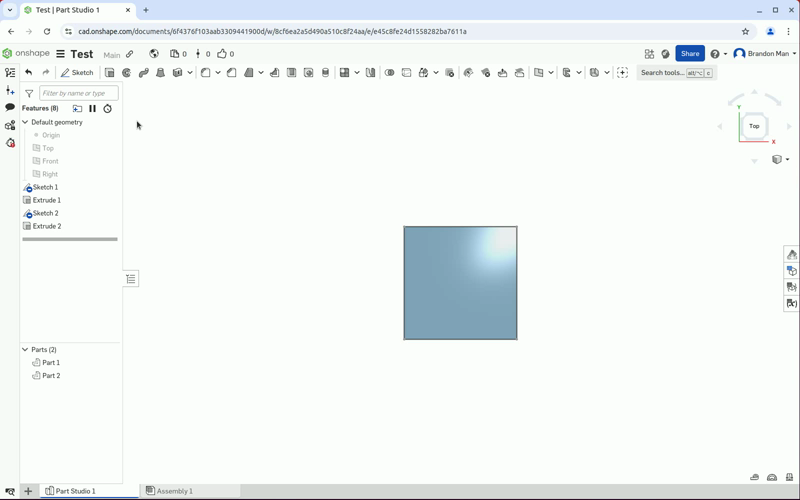
key(shift+7)
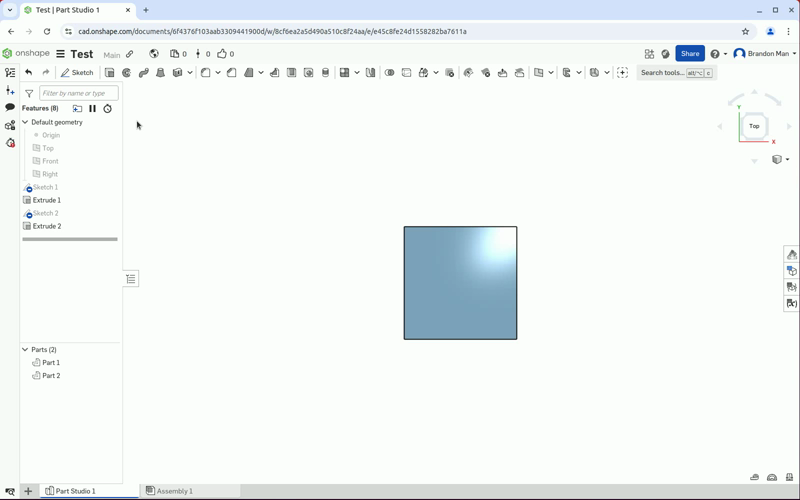
key(up, 3)
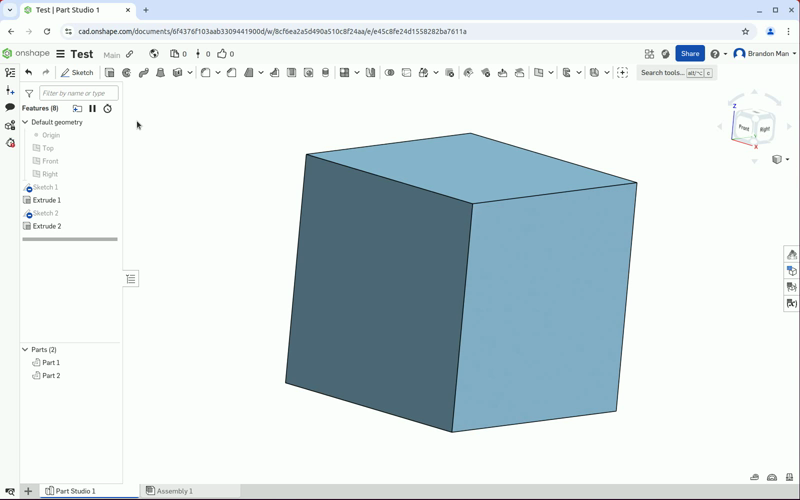
key(left, 3)
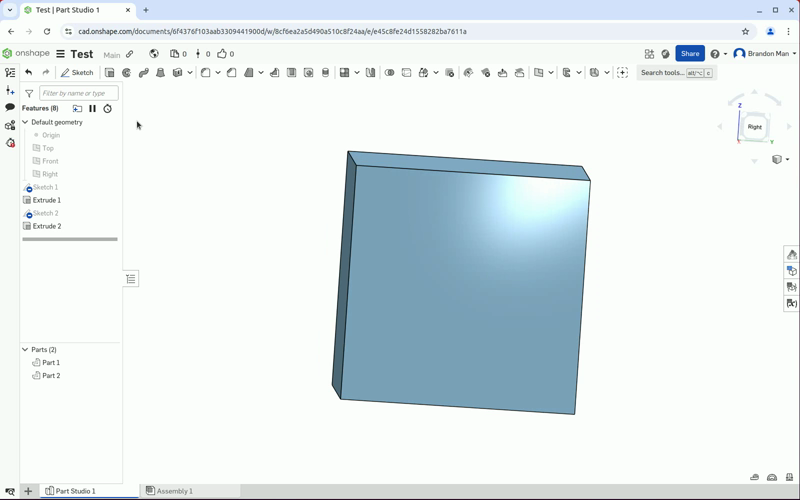
key(right, 3)
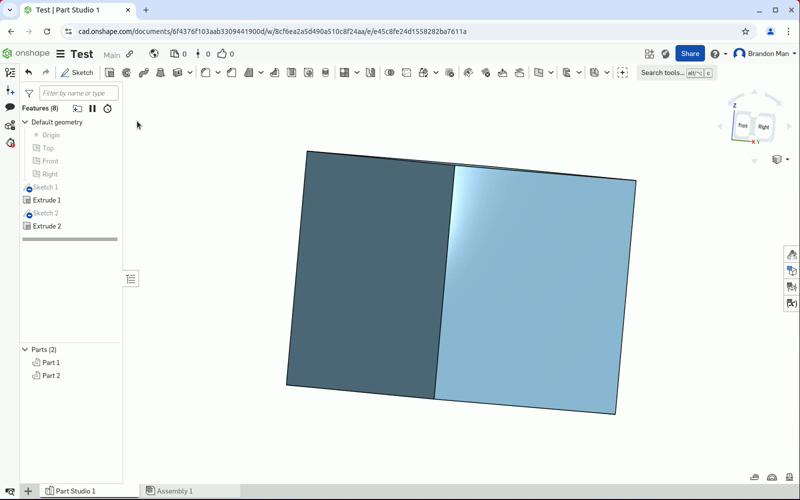
key(down, 3)
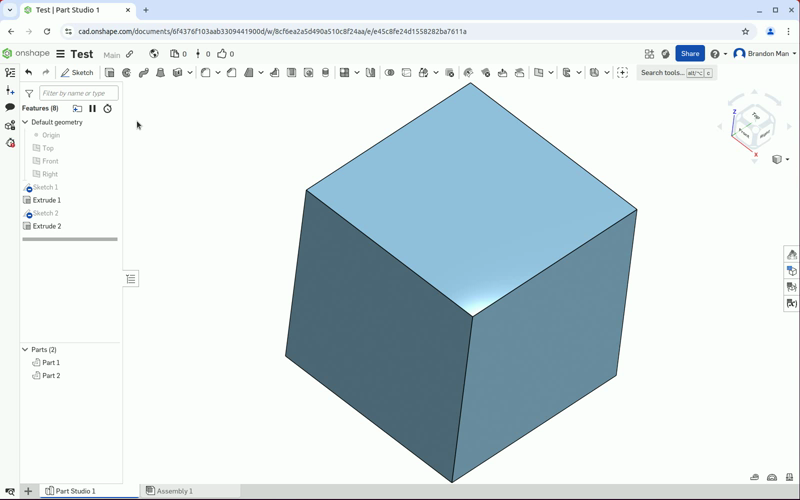
mouse_move(73, 189)
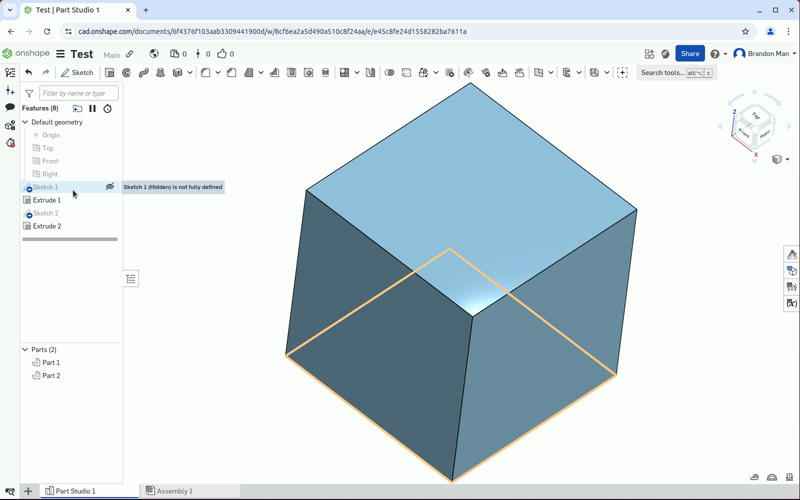
click(73, 189)